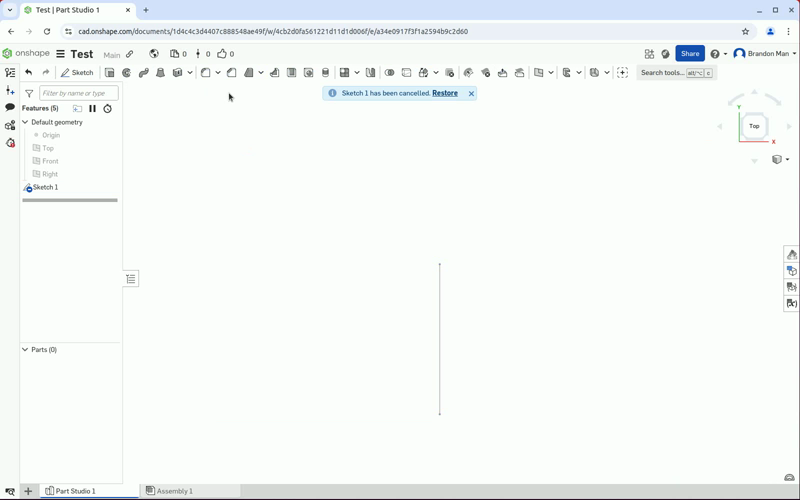
key(shift+h)
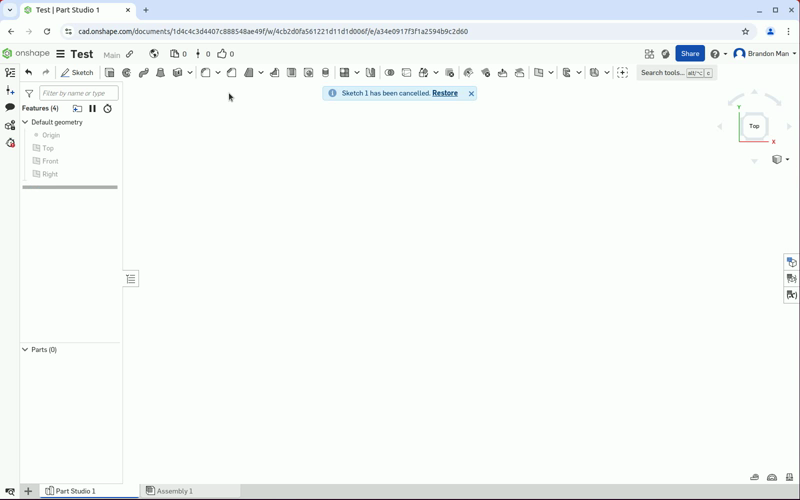
mouse_move(73, 352)
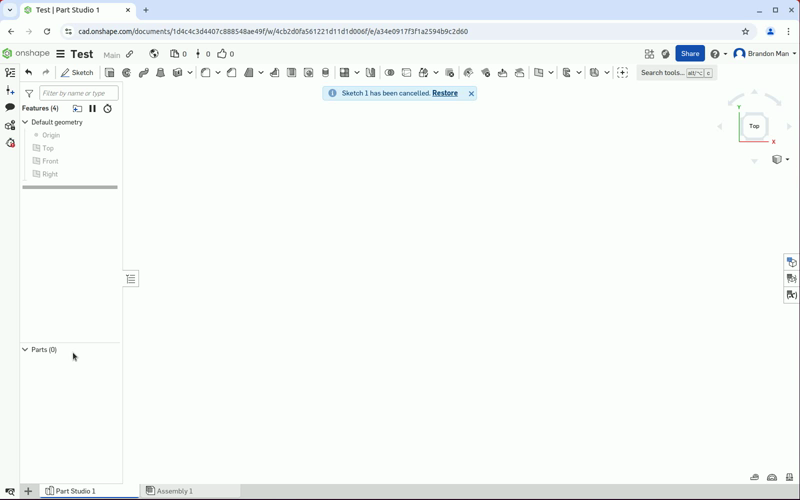
key(y)
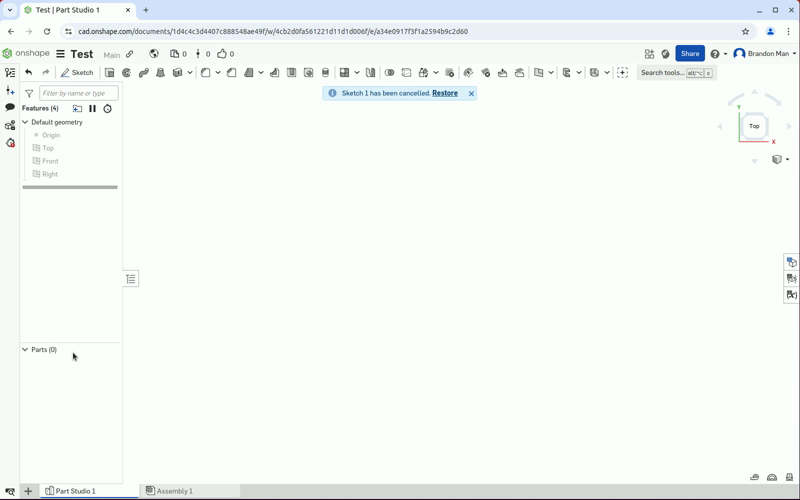
key(shift+p)
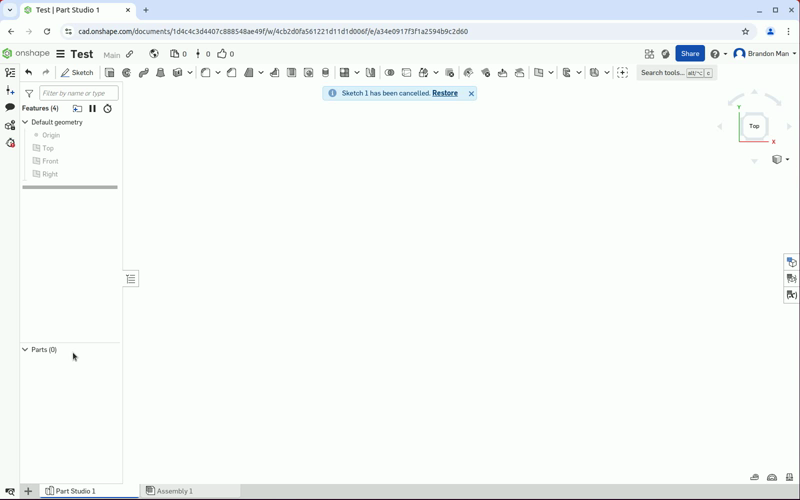
key(space)
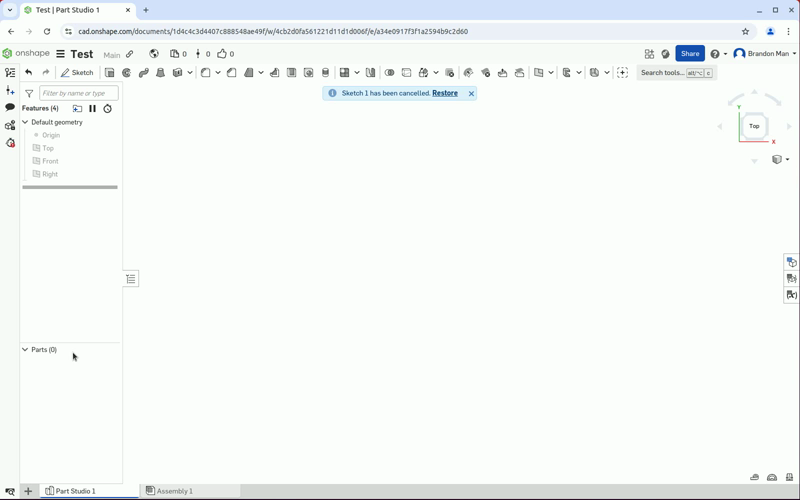
key_down(shift)
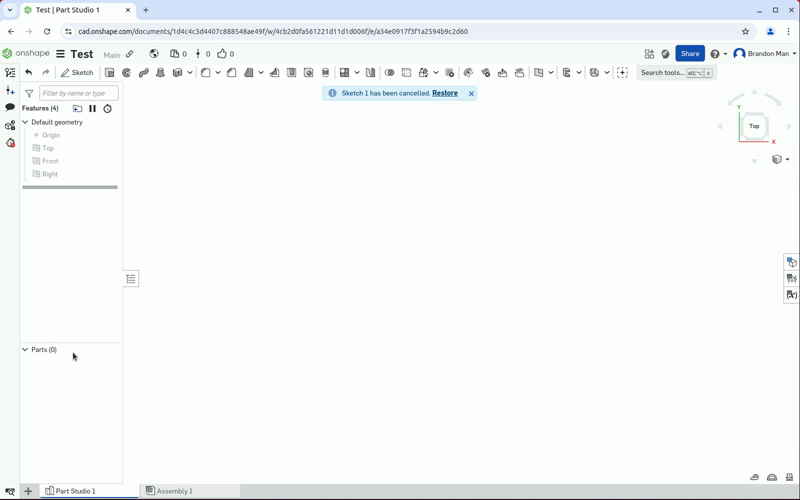
key(up)
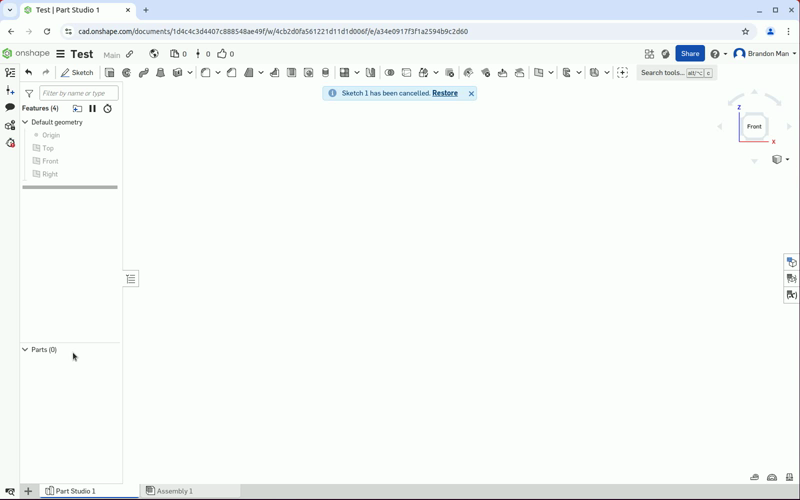
key_up(shift)
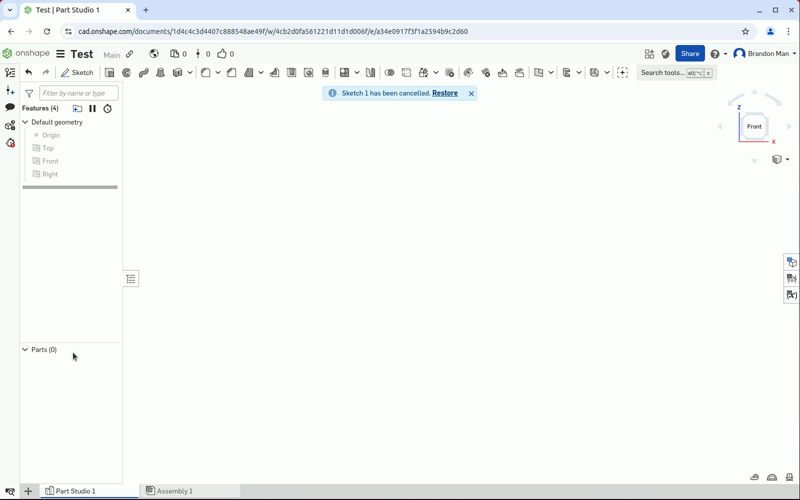
mouse_move(73, 352)
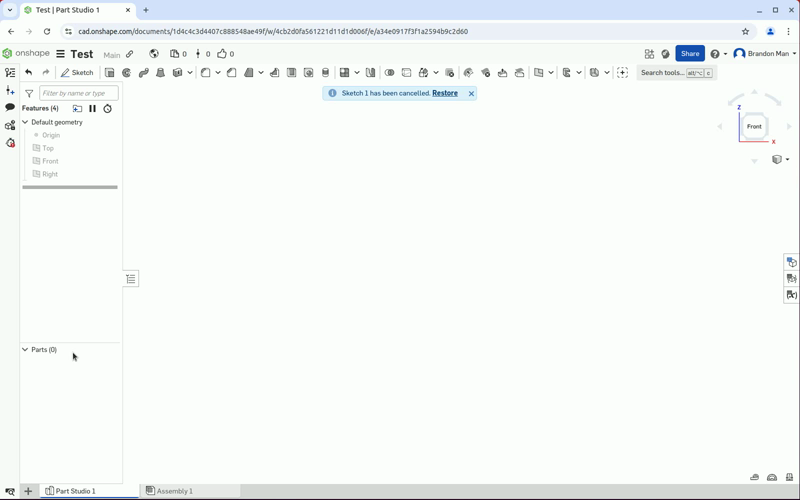
key(shift+y)
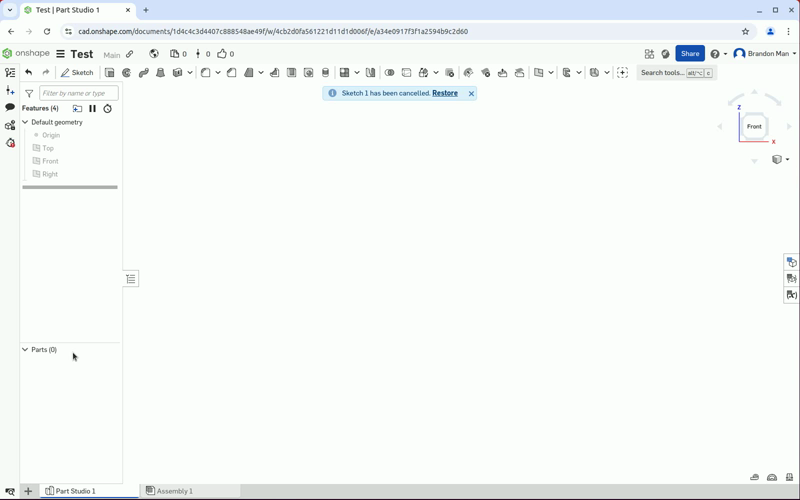
key(shift+s)
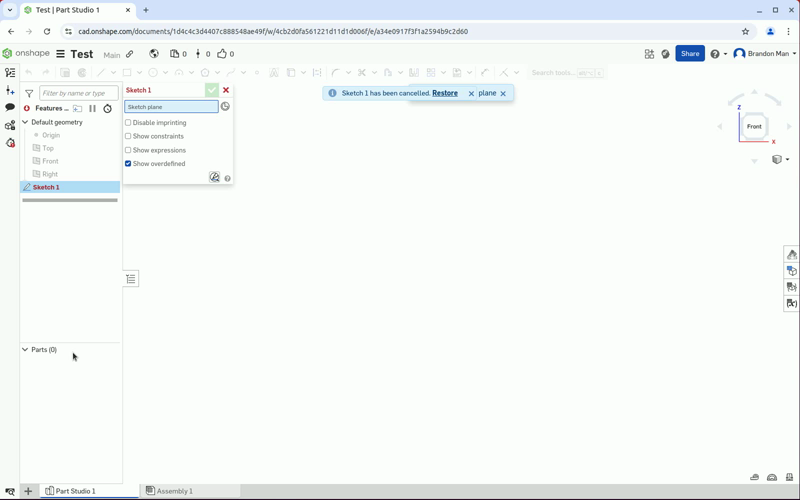
mouse_move(73, 163)
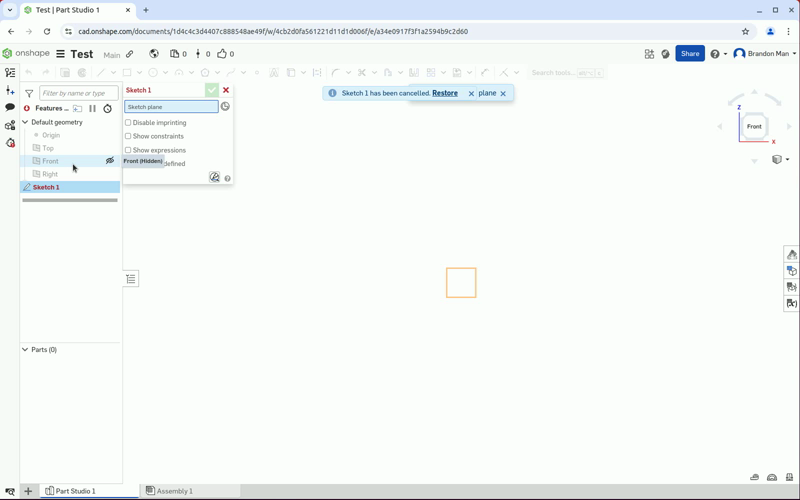
click(73, 163)
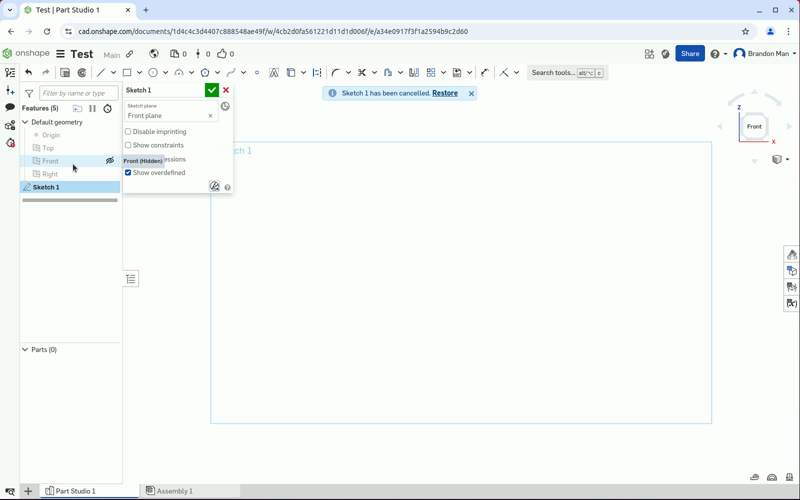
mouse_move(73, 352)
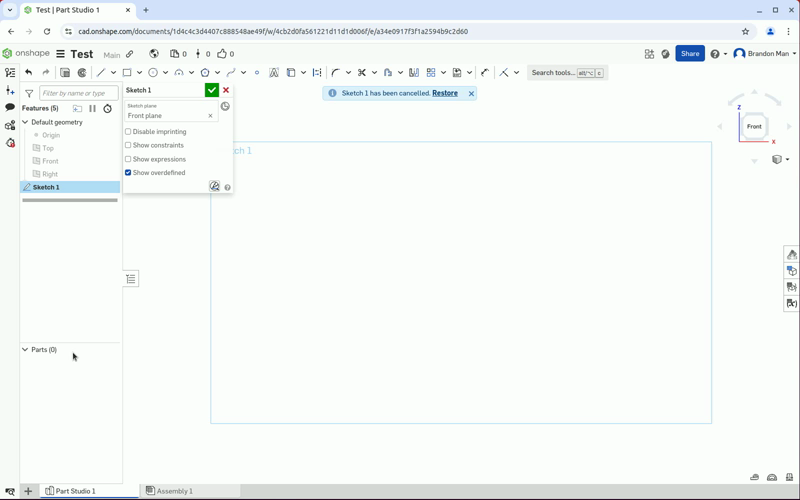
key(y)
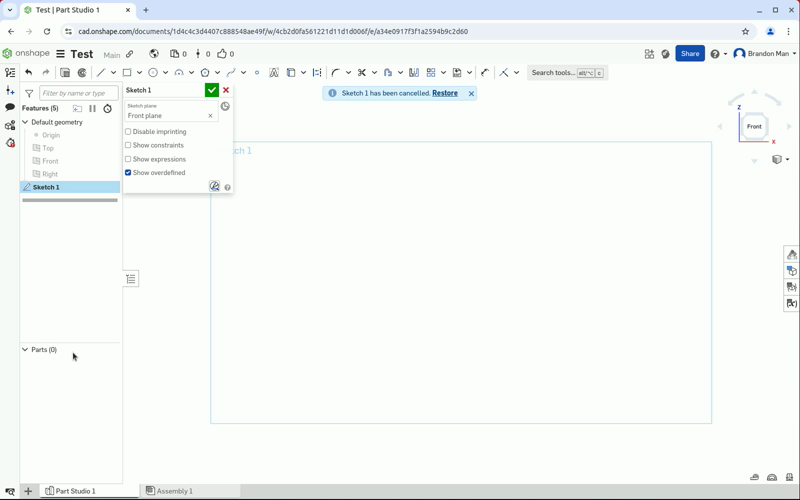
key(l)
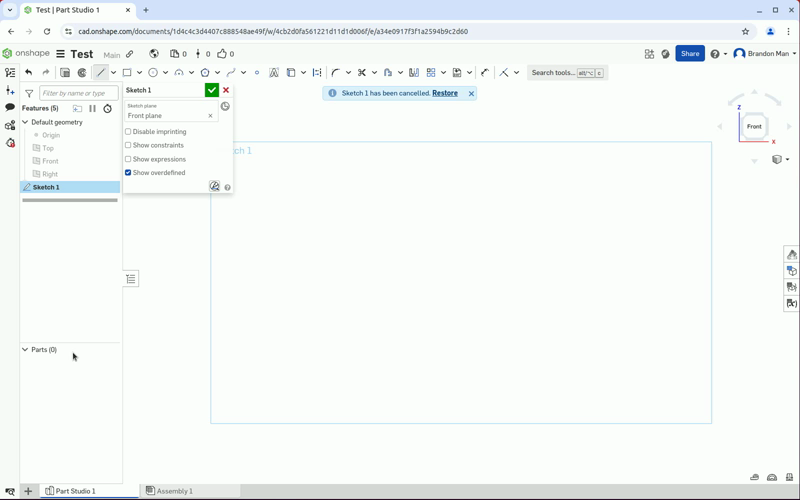
key_down(shift)
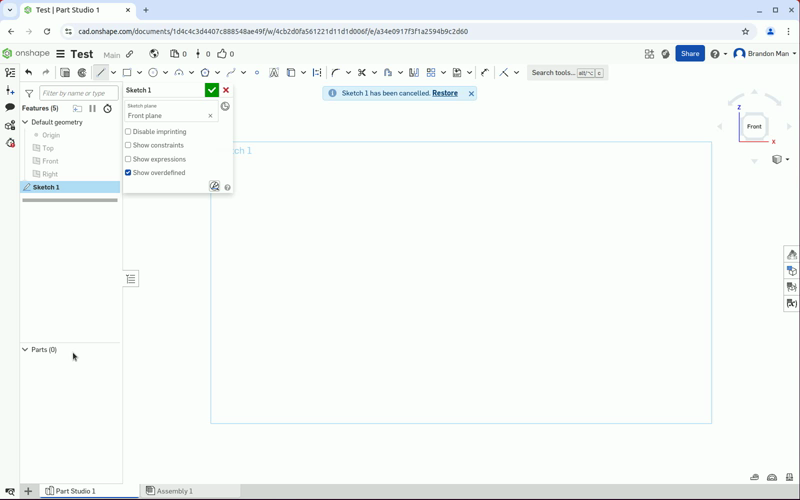
mouse_move(457, 286)
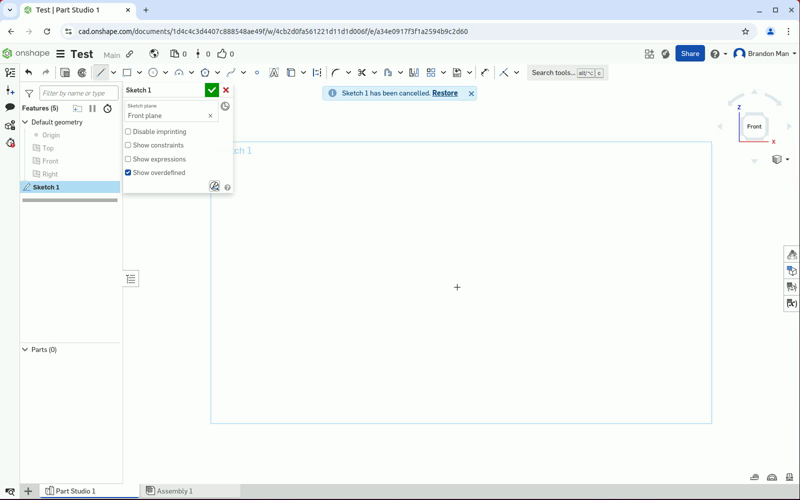
click(457, 286)
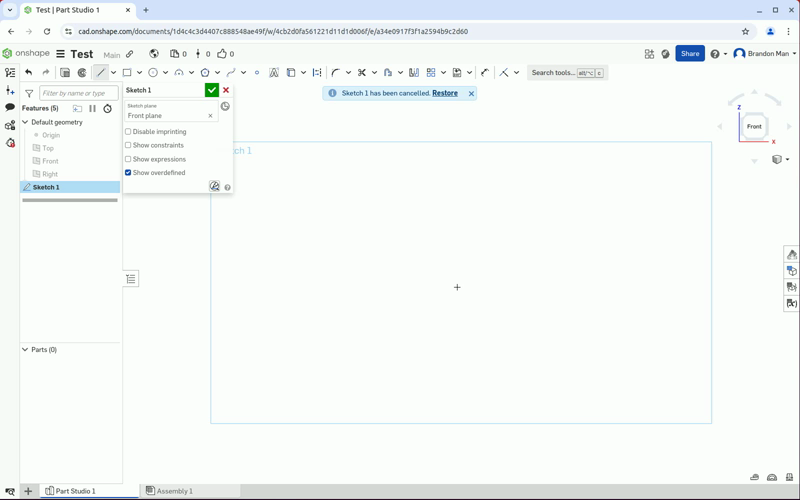
key_up(shift)
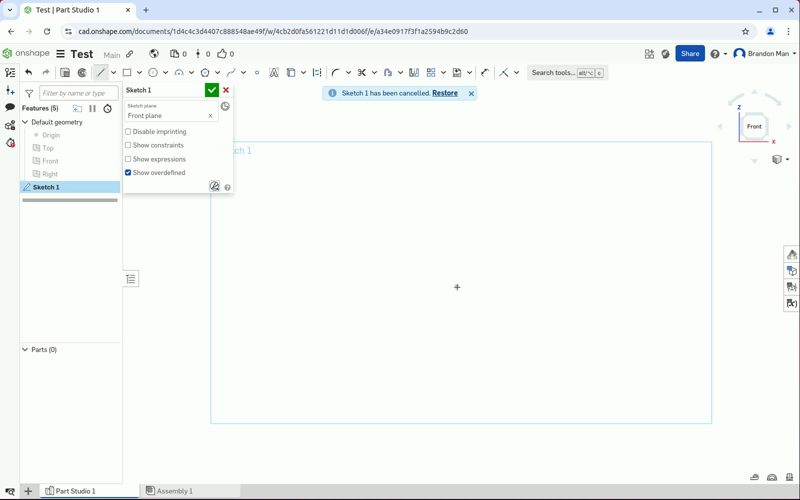
key_down(shift)
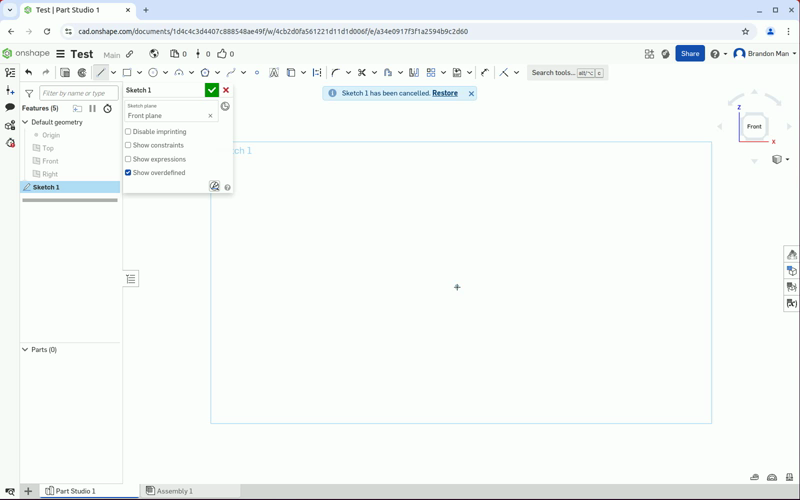
mouse_move(573, 286)
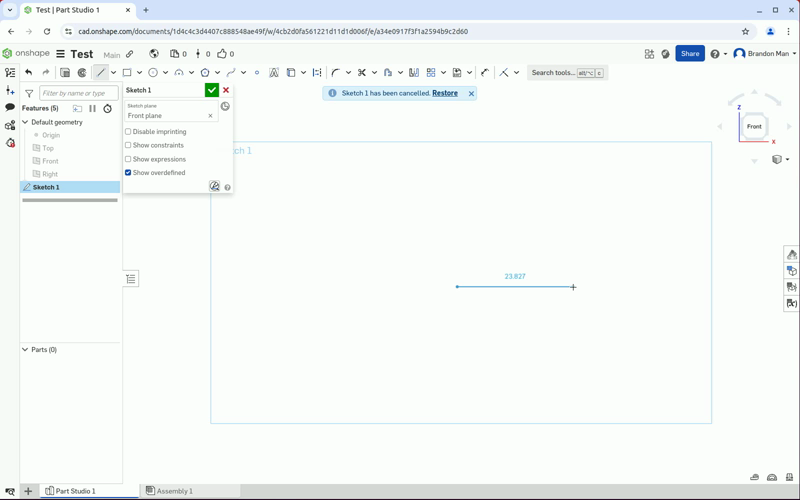
click(573, 286)
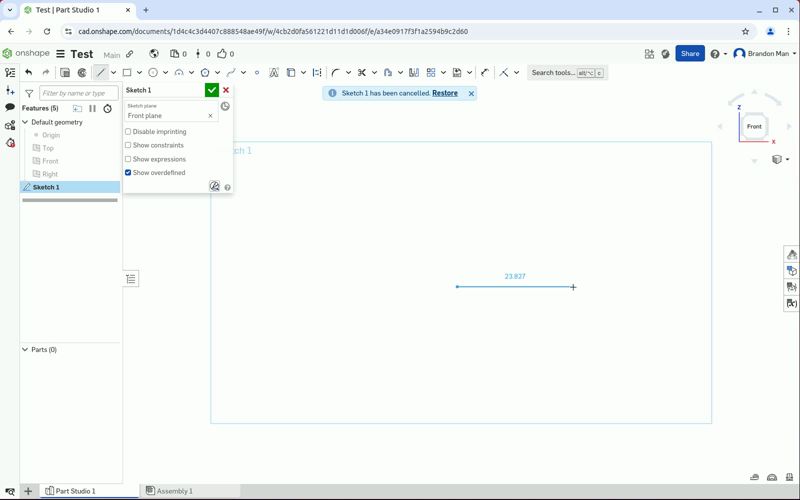
key_up(shift)
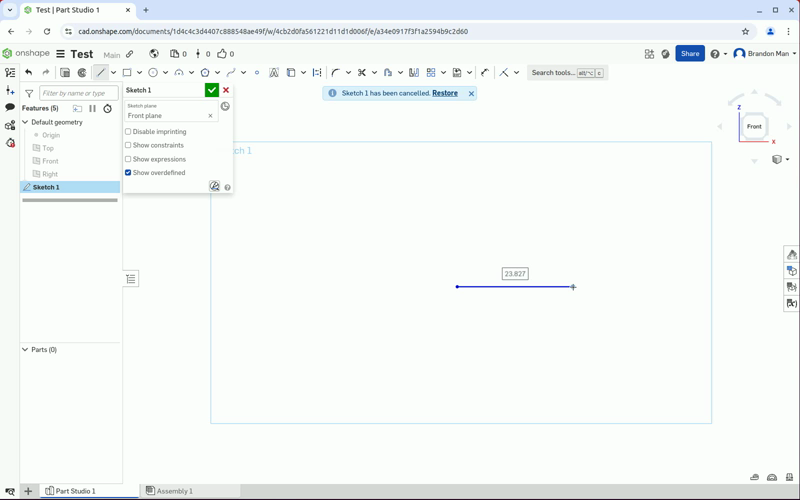
key_down(shift)
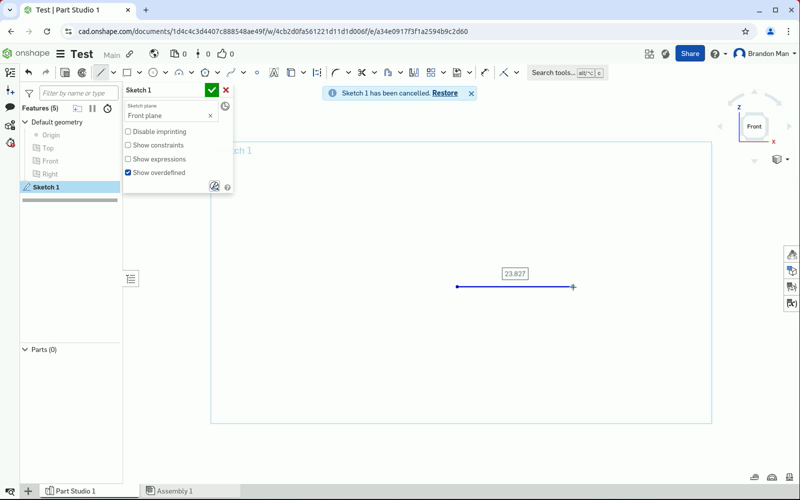
mouse_move(589, 286)
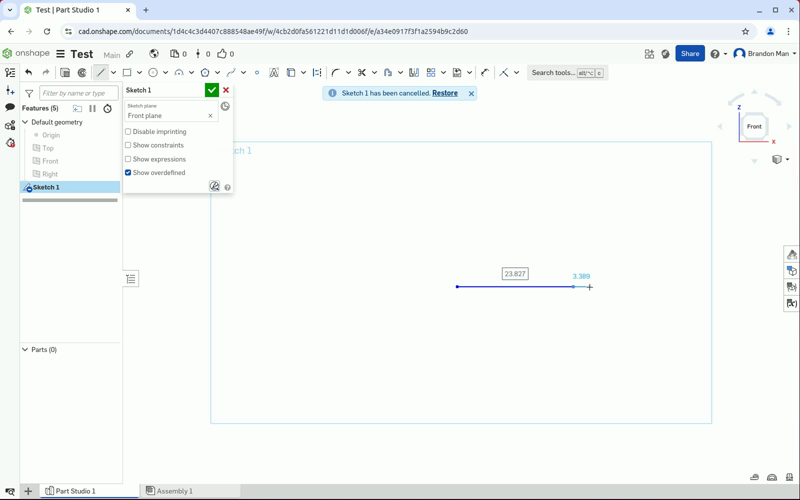
mouse_move(573, 242)
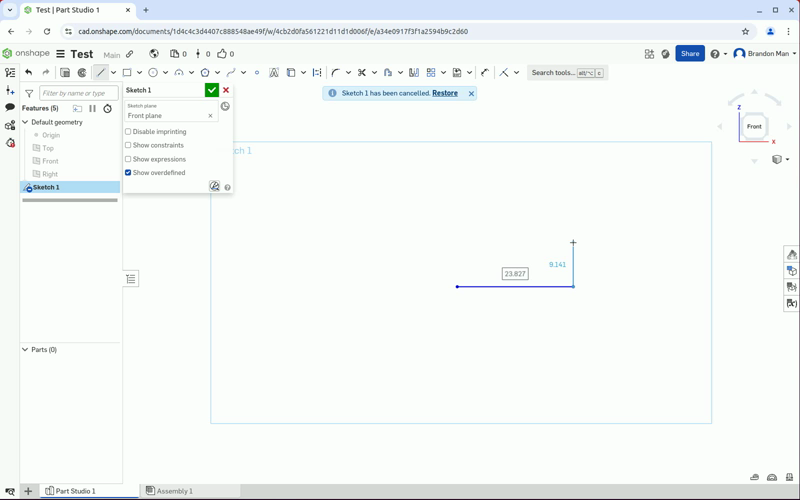
click(573, 242)
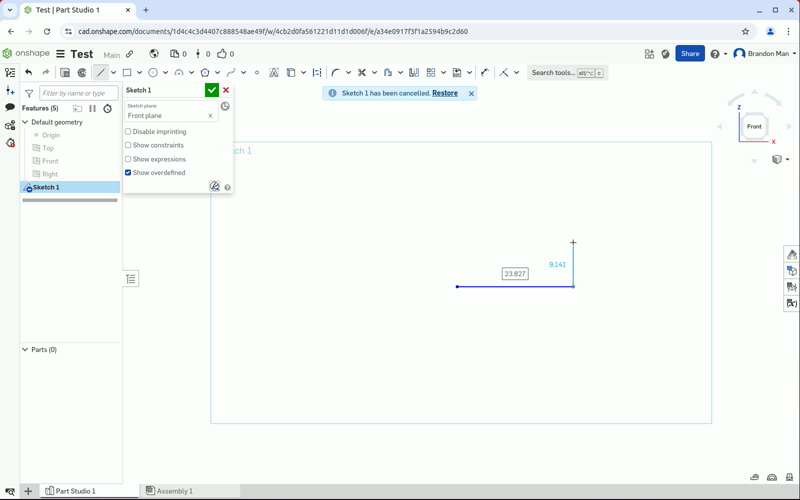
key_up(shift)
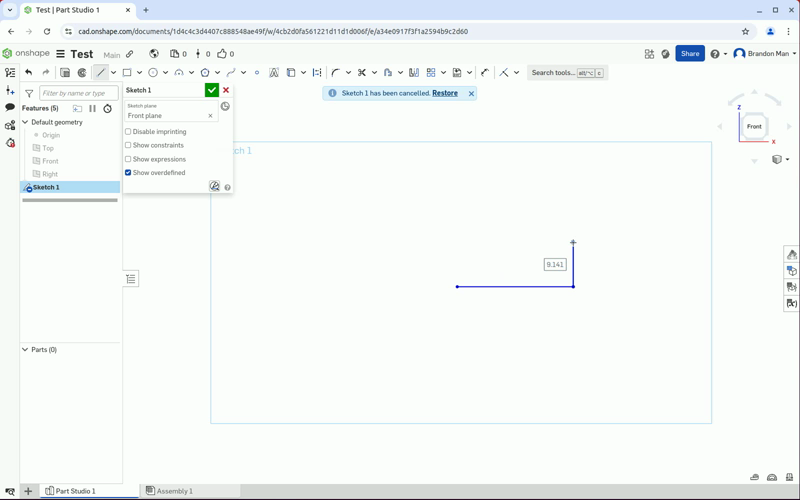
key_down(shift)
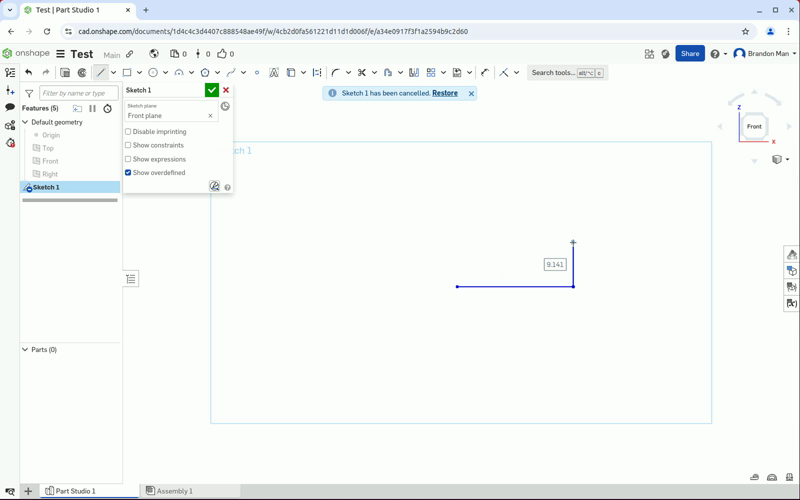
mouse_move(589, 242)
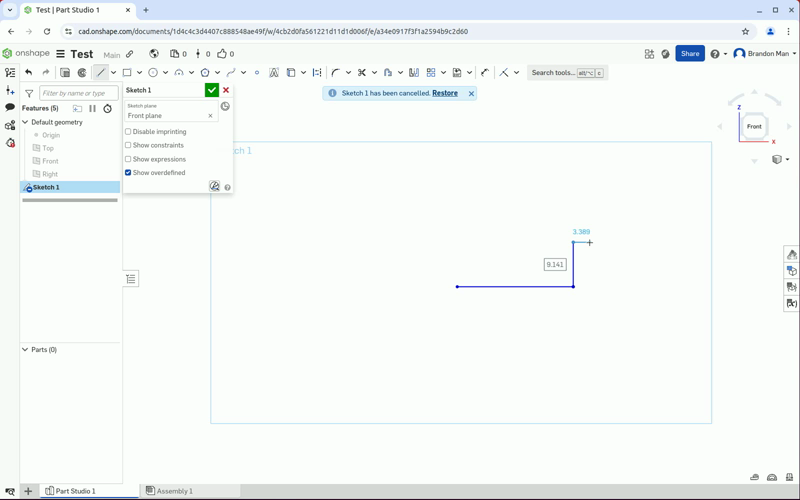
mouse_move(516, 242)
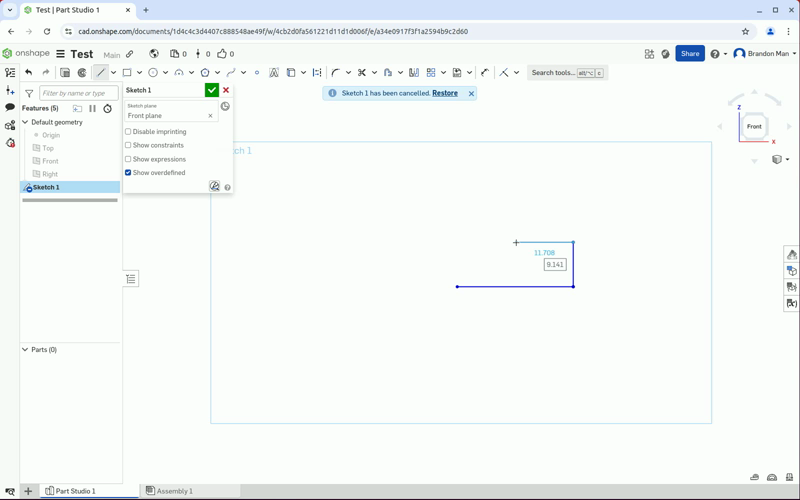
click(516, 242)
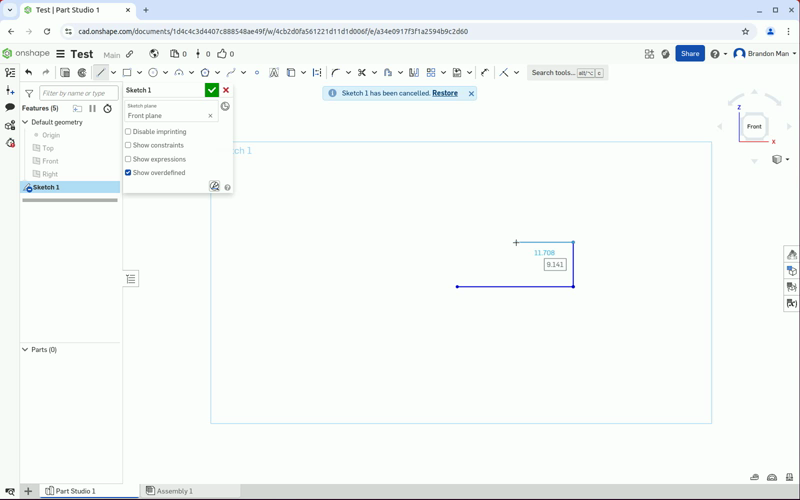
key_up(shift)
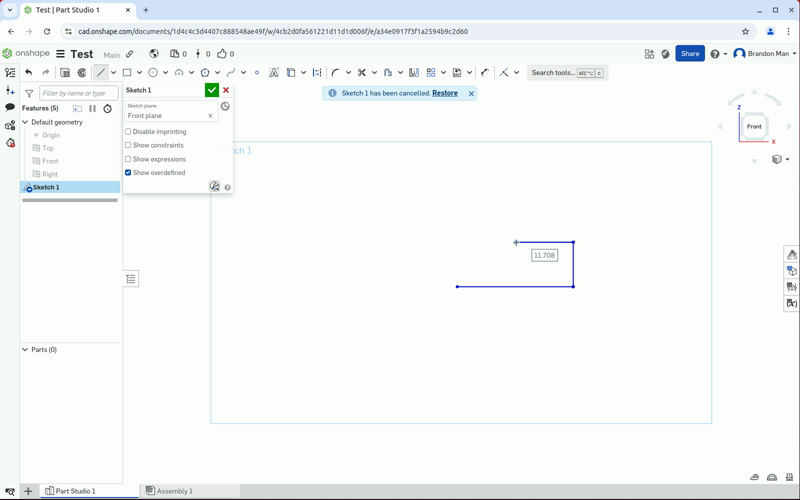
key_down(shift)
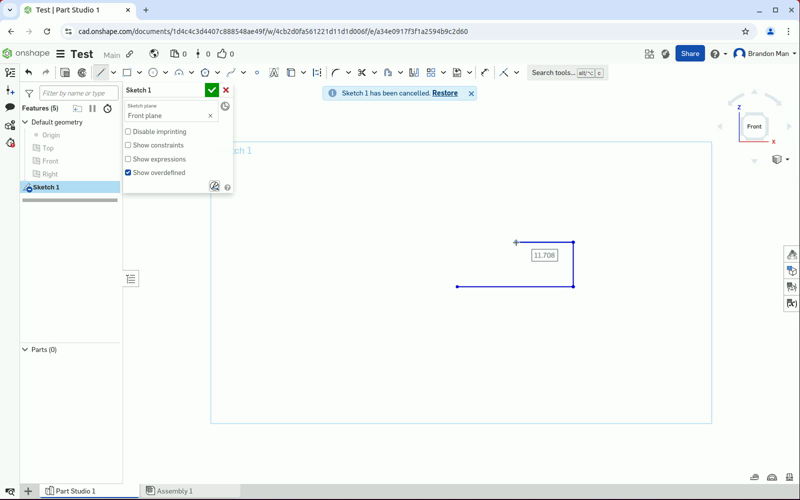
mouse_move(546, 242)
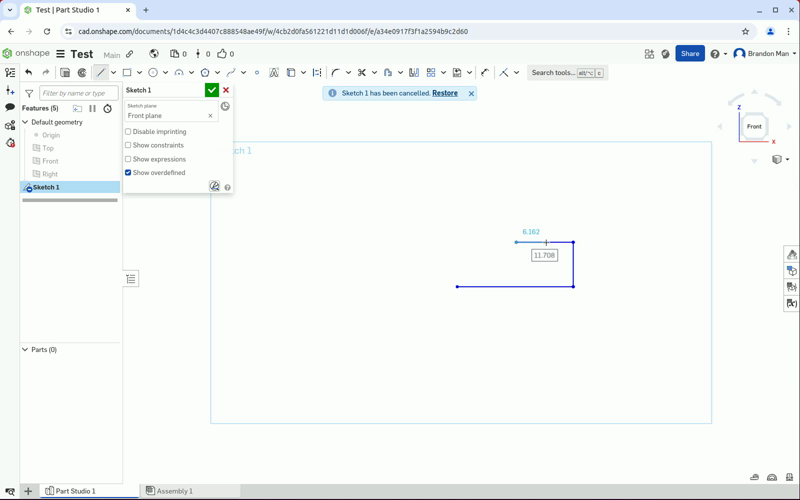
mouse_move(516, 257)
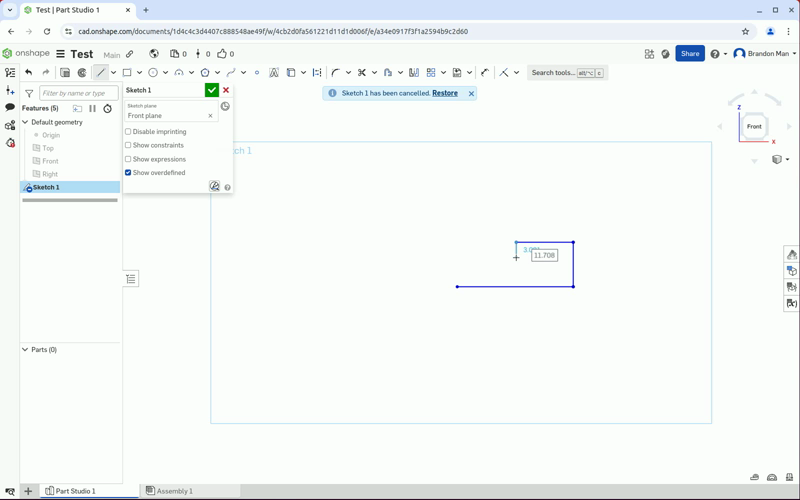
click(516, 257)
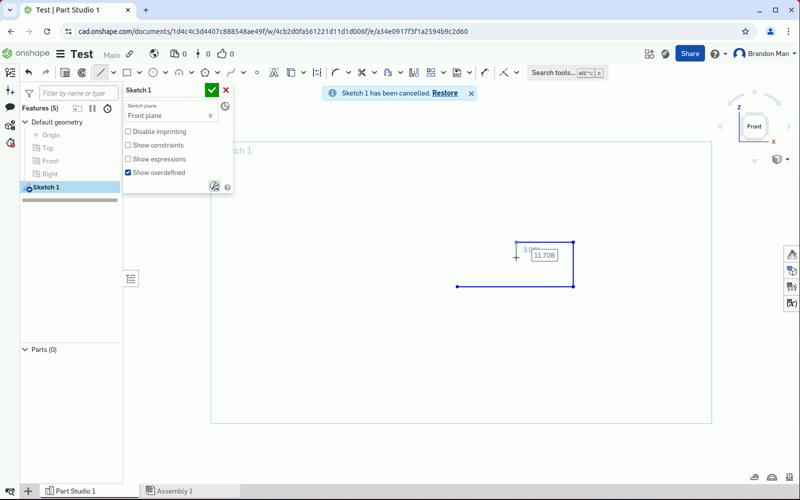
key_up(shift)
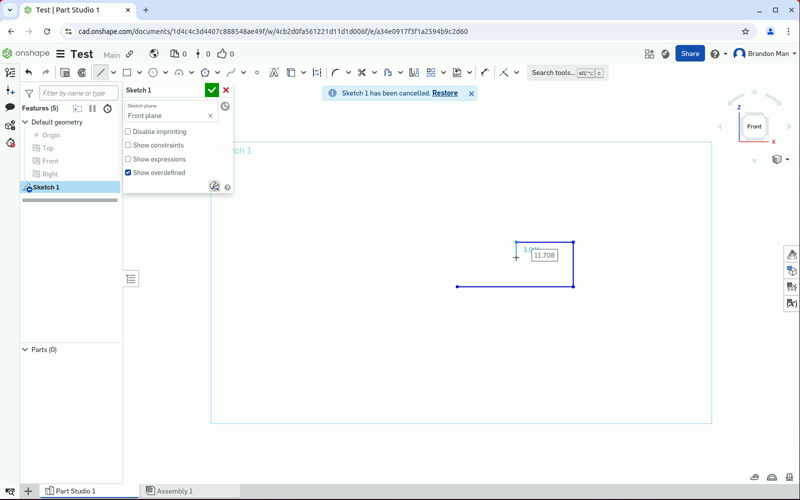
key_down(shift)
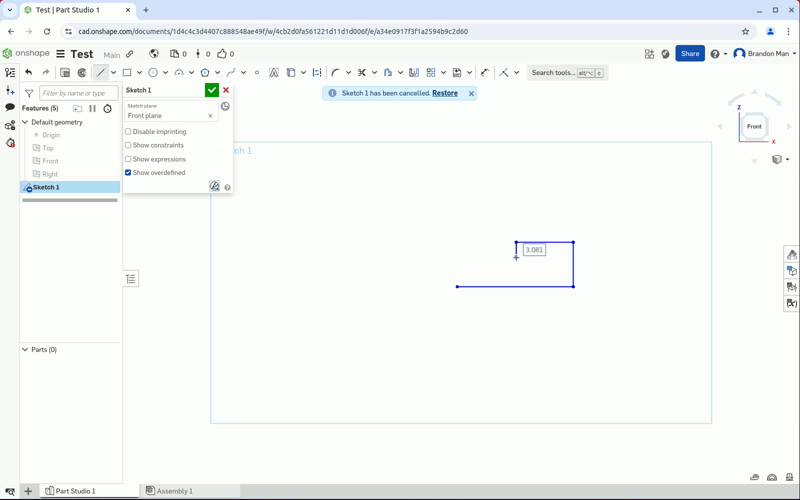
mouse_move(546, 257)
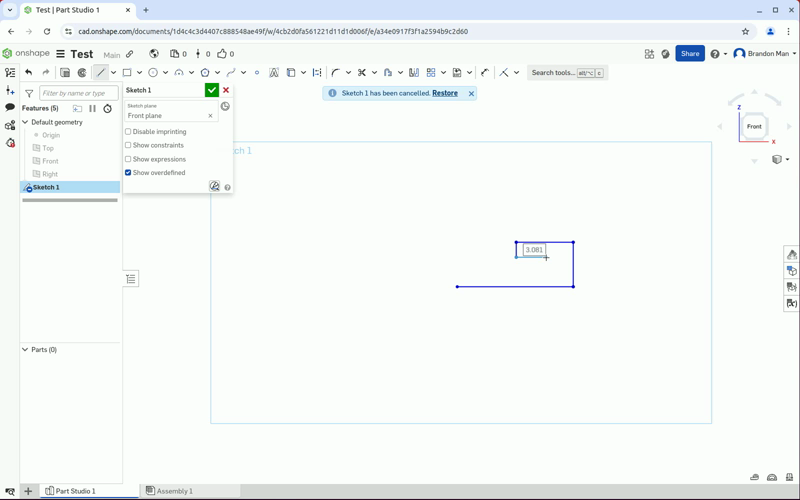
mouse_move(457, 257)
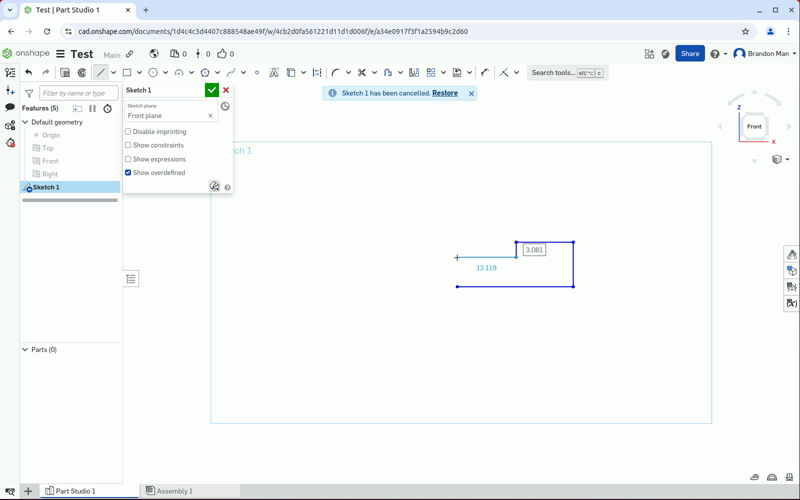
click(457, 257)
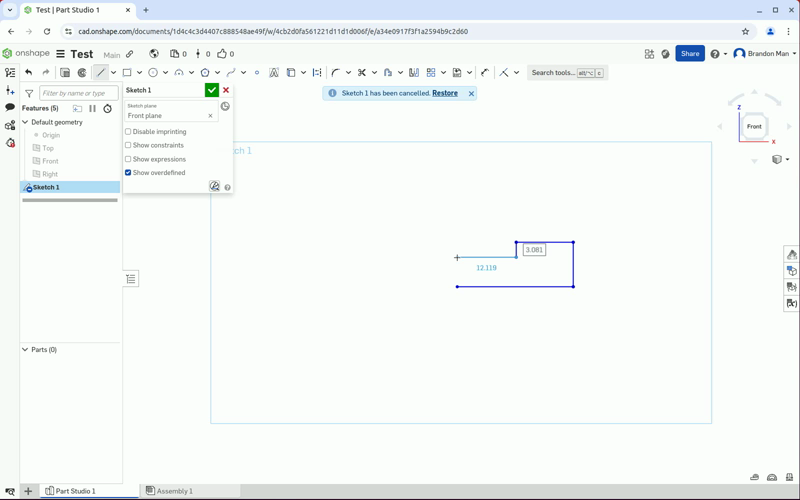
key_up(shift)
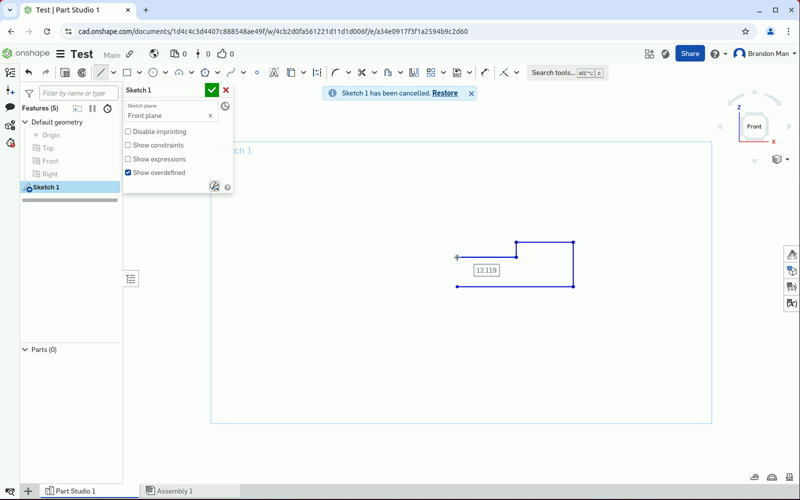
mouse_move(487, 257)
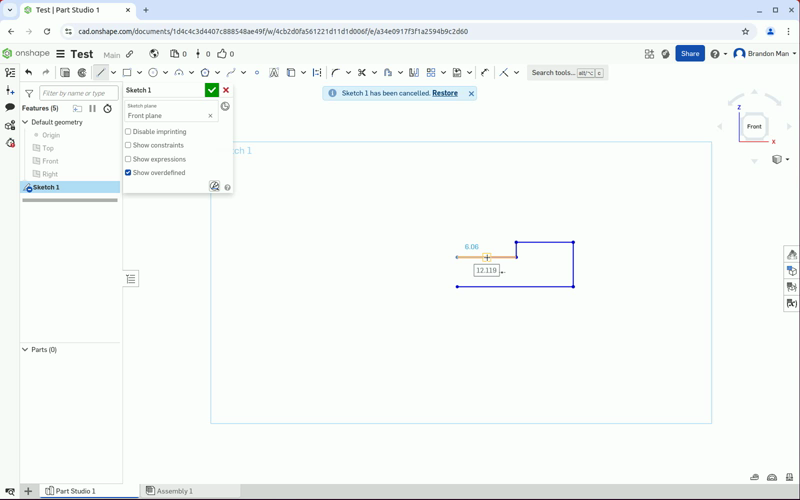
key_down(shift)
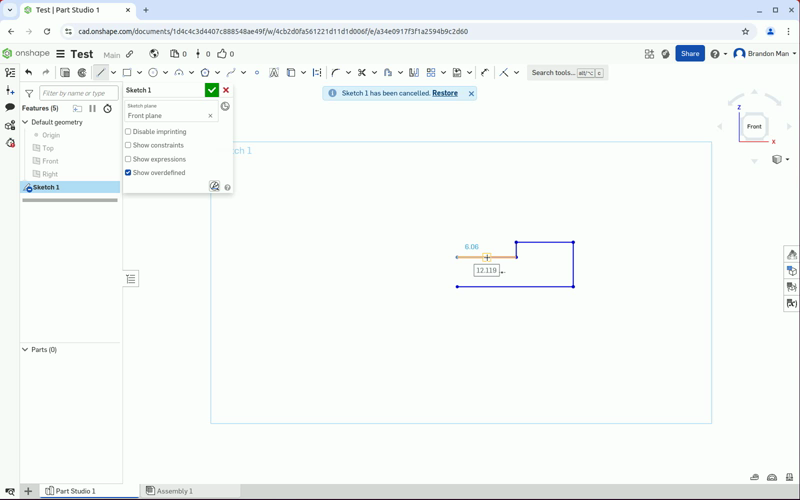
mouse_move(457, 286)
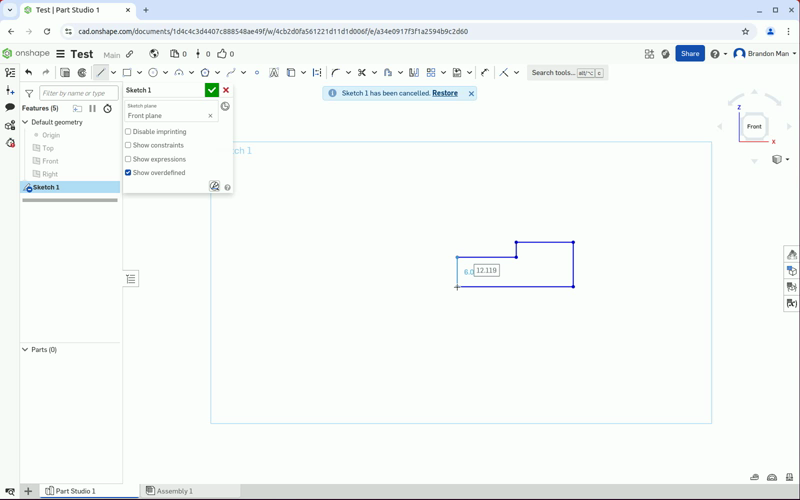
key_up(shift)
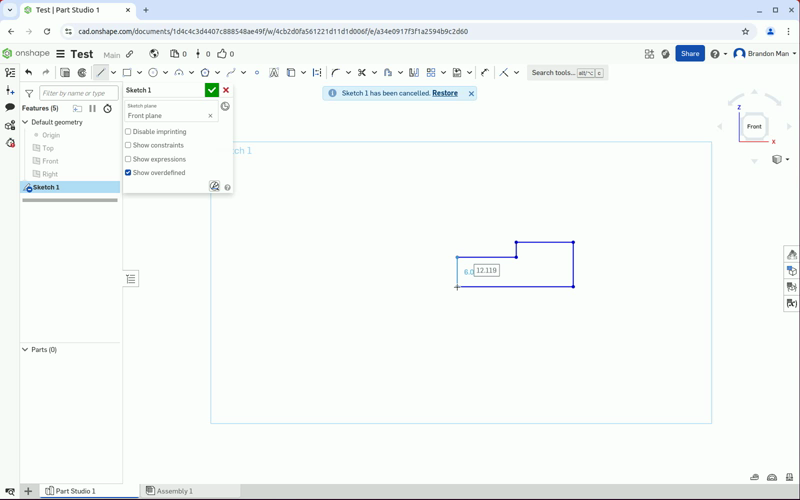
click(457, 286)
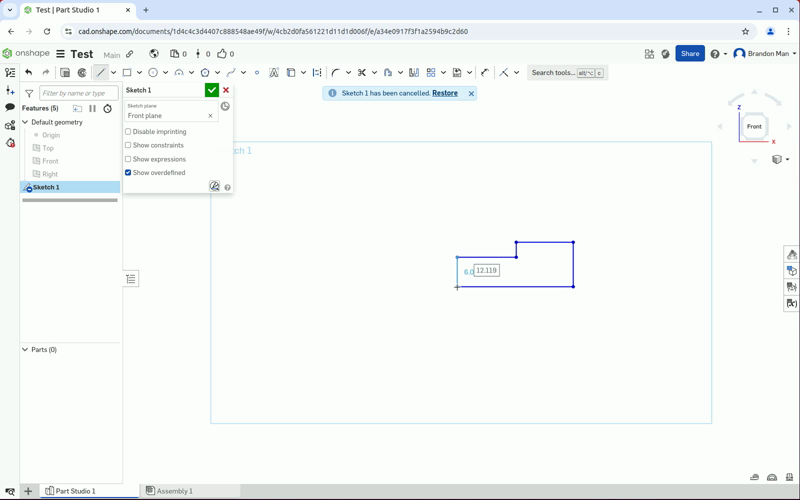
key(esc)
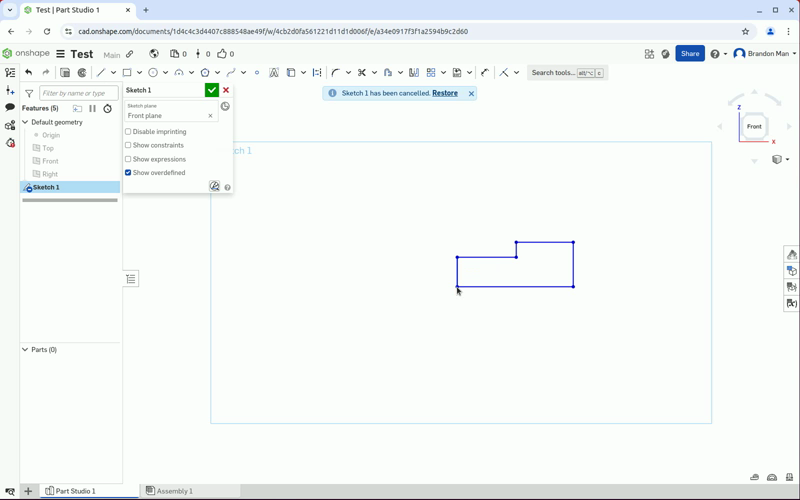
mouse_move(467, 279)
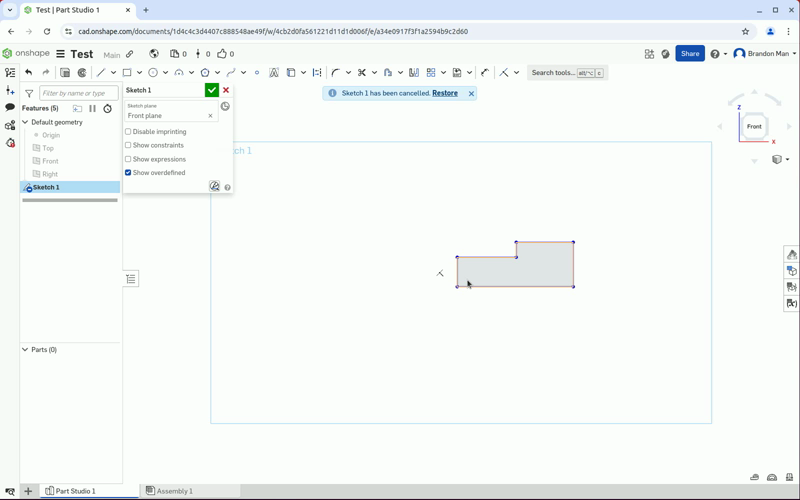
click(467, 279)
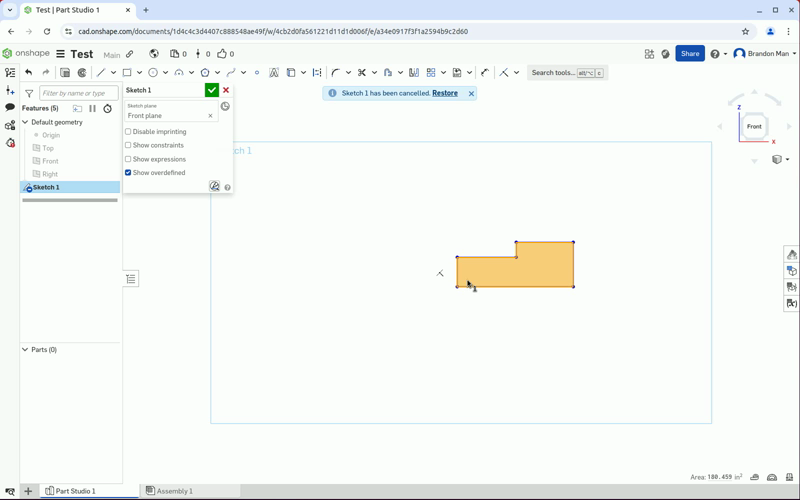
mouse_move(73, 352)
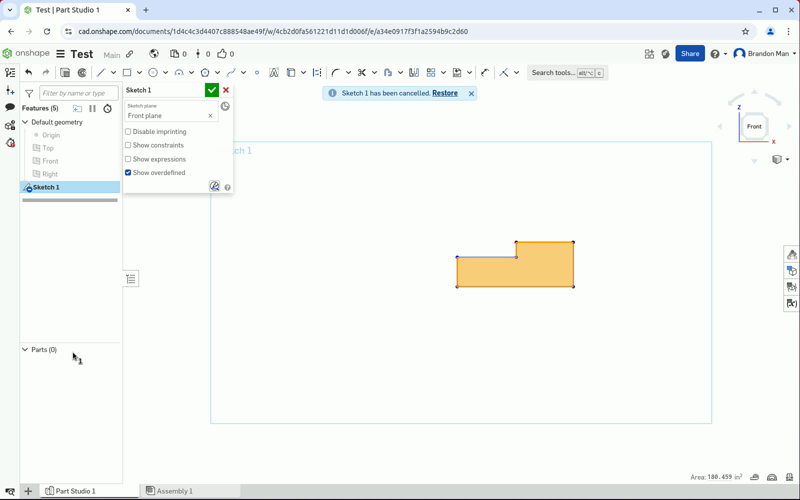
key(shift+y)
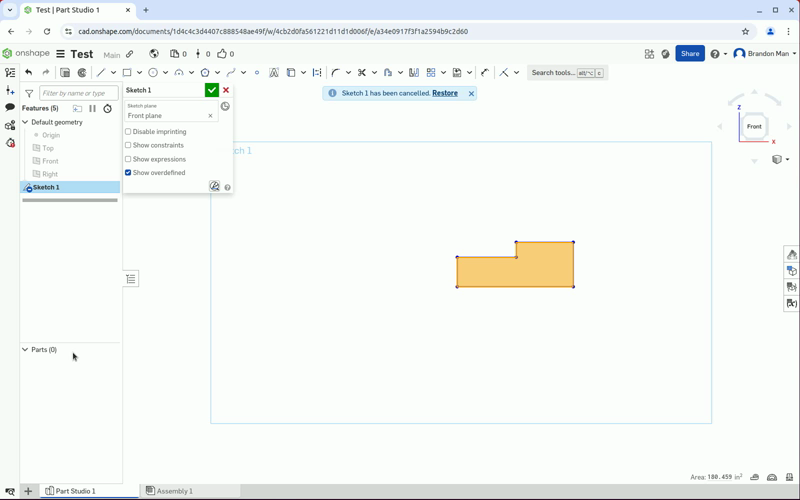
key(shift+e)
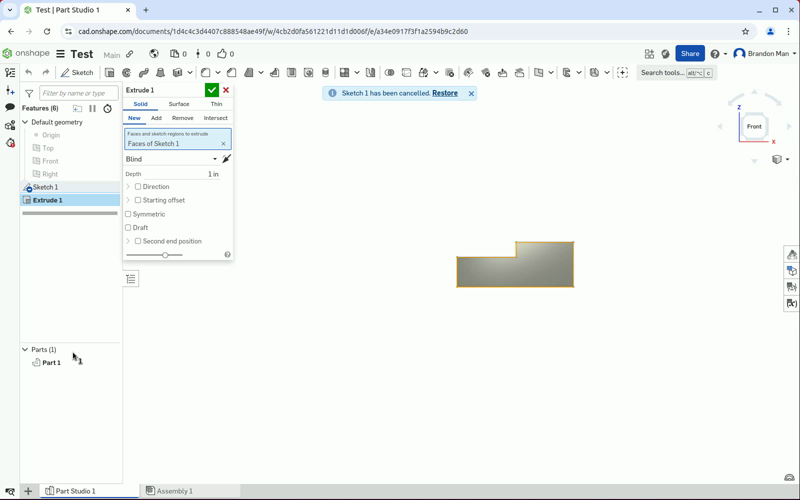
mouse_move(143, 106)
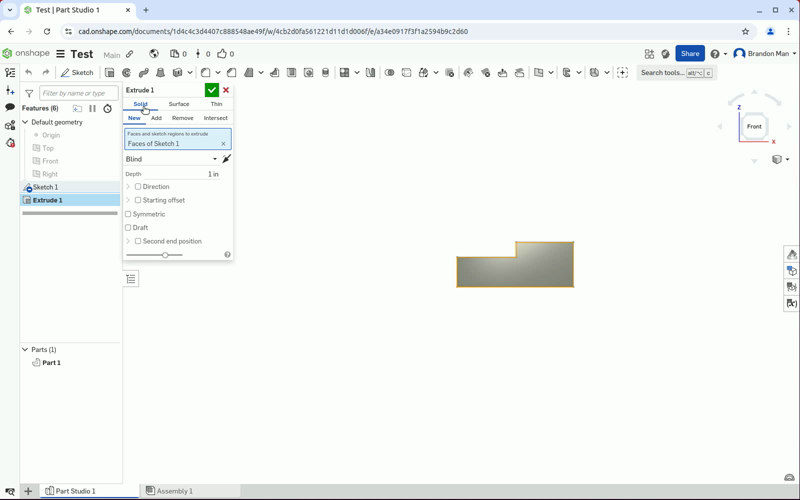
click(143, 106)
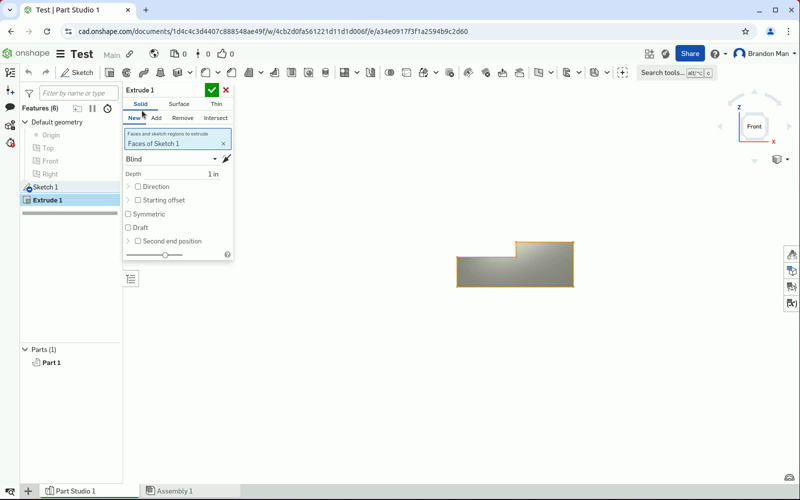
mouse_move(137, 120)
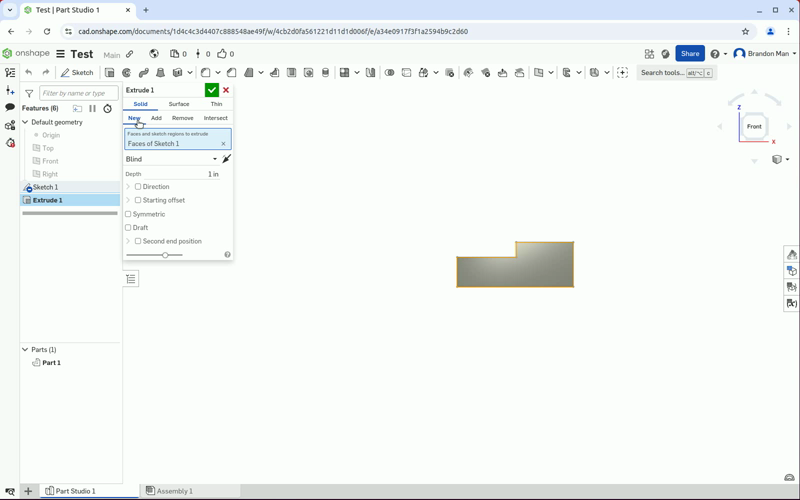
click(137, 120)
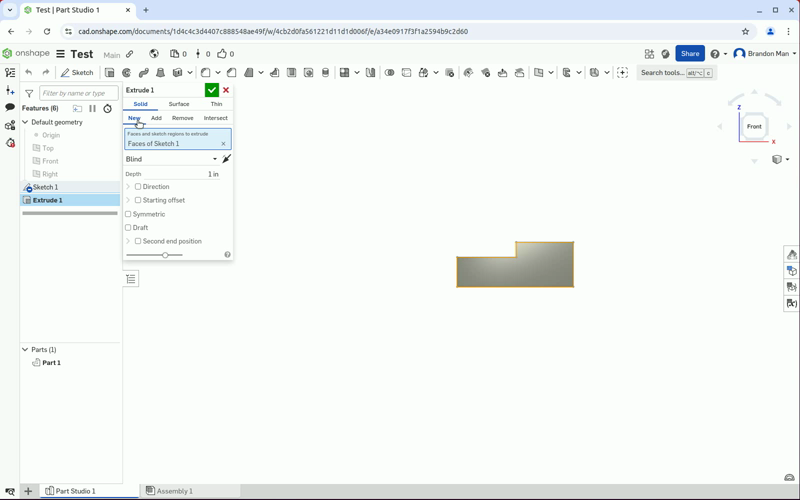
key(tab, 4)
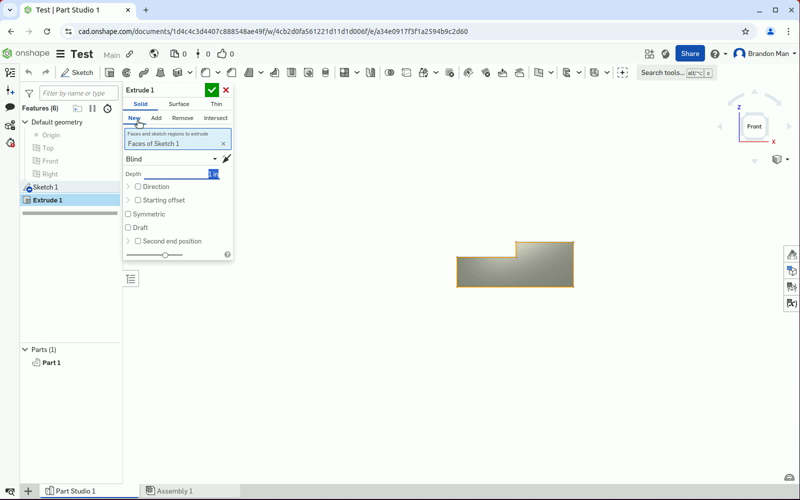
text(16.609)
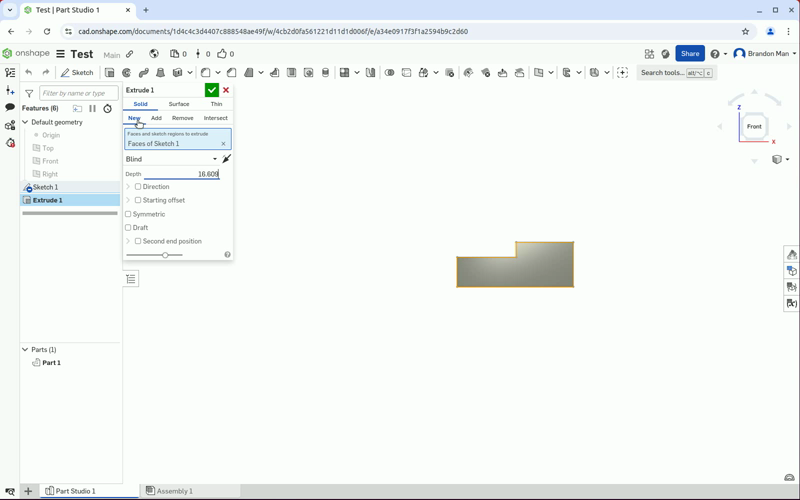
key(enter)
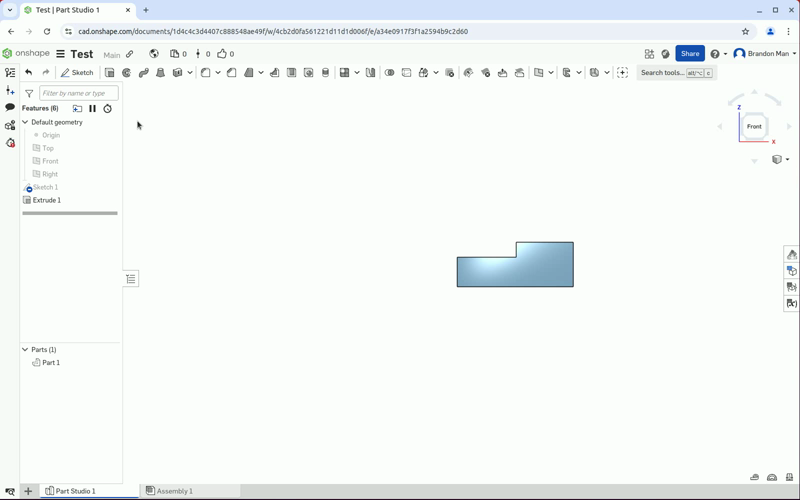
key(shift+h)
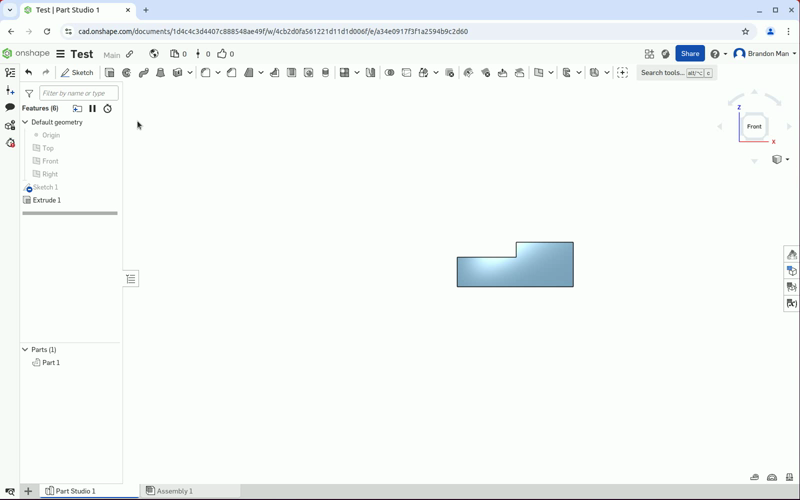
key(shift+h)
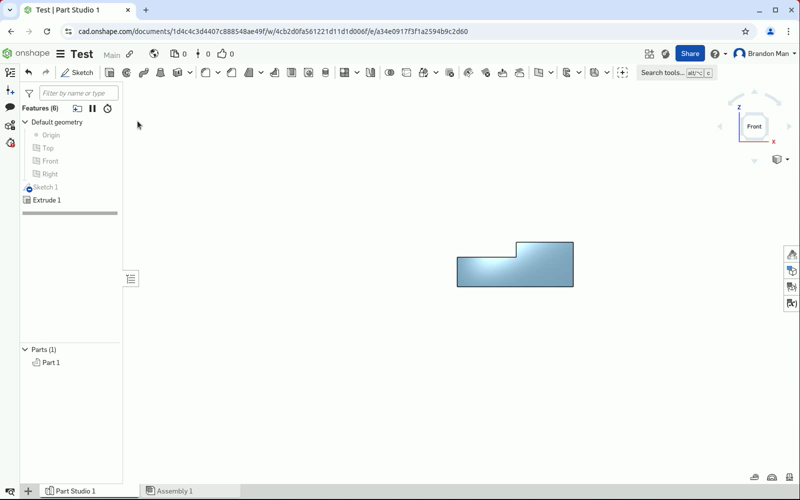
mouse_move(73, 189)
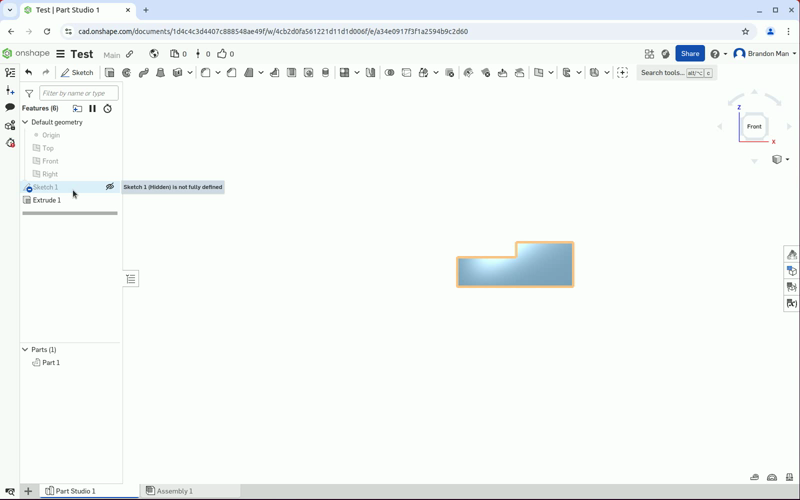
click(73, 189)
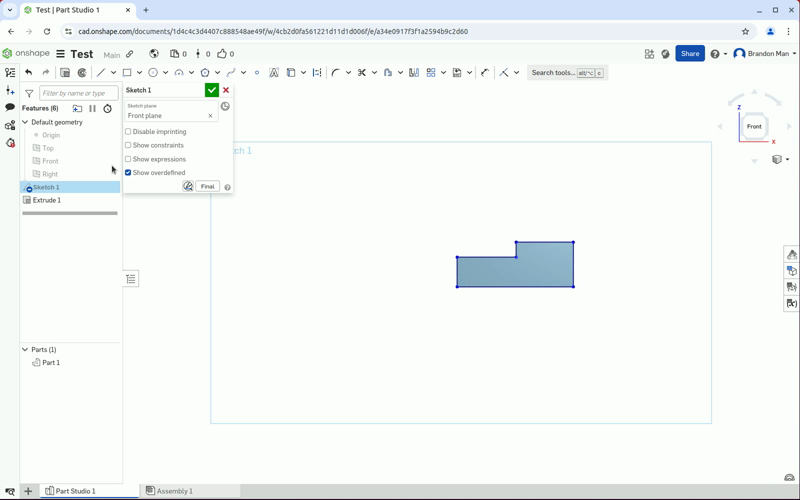
mouse_move(229, 92)
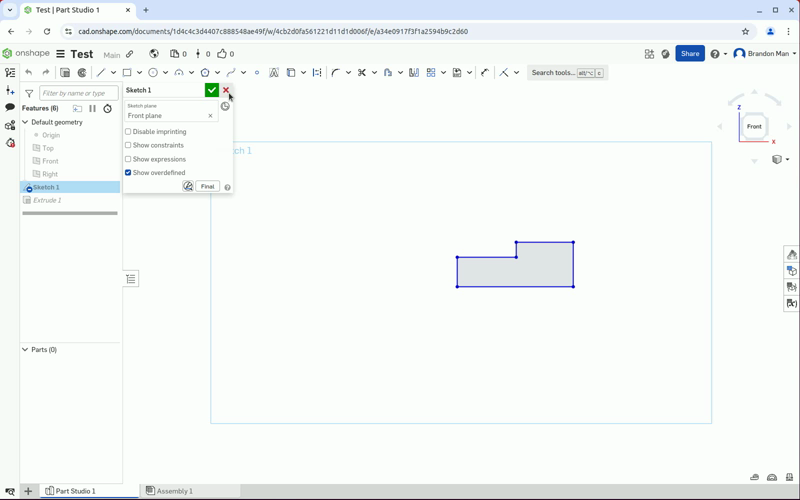
click(229, 92)
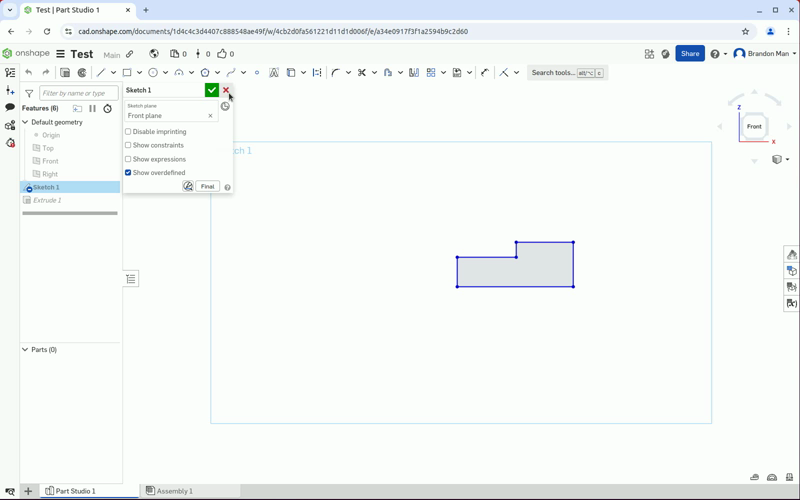
key(shift+s)
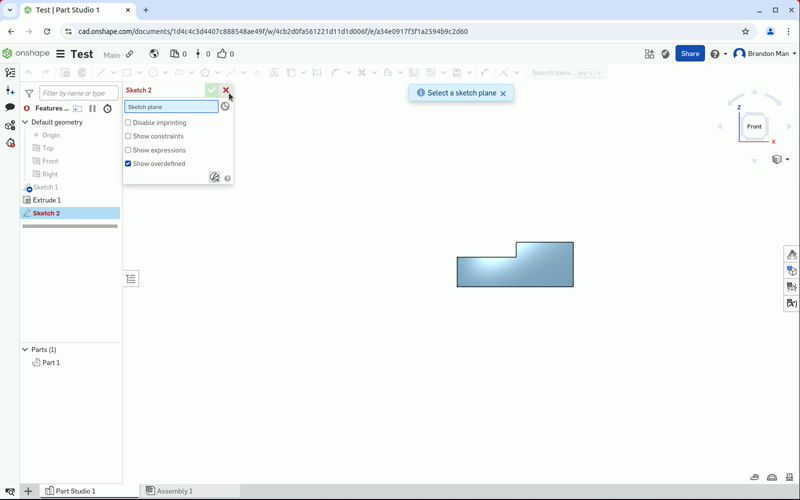
mouse_move(73, 163)
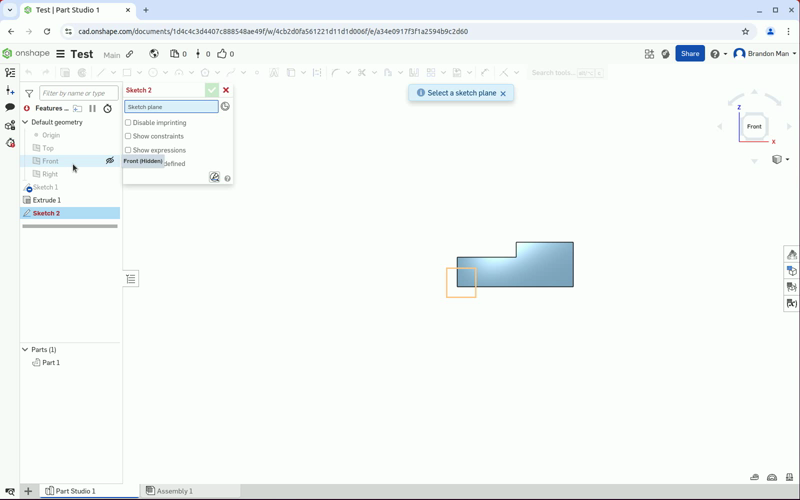
click(73, 163)
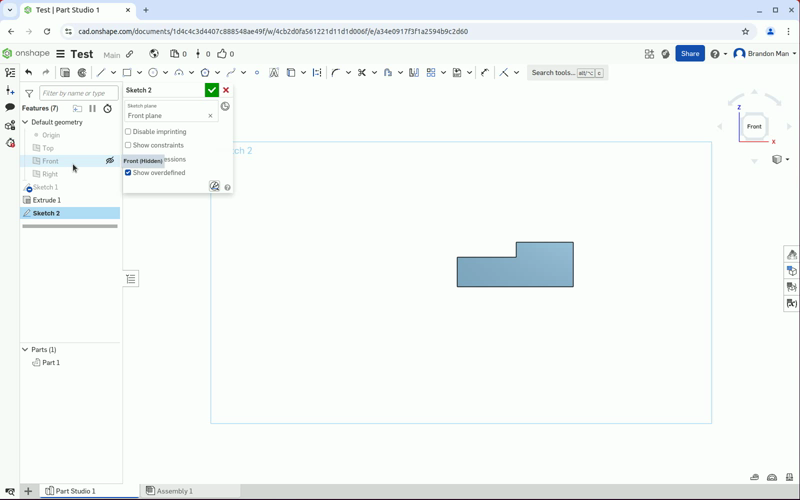
mouse_move(73, 352)
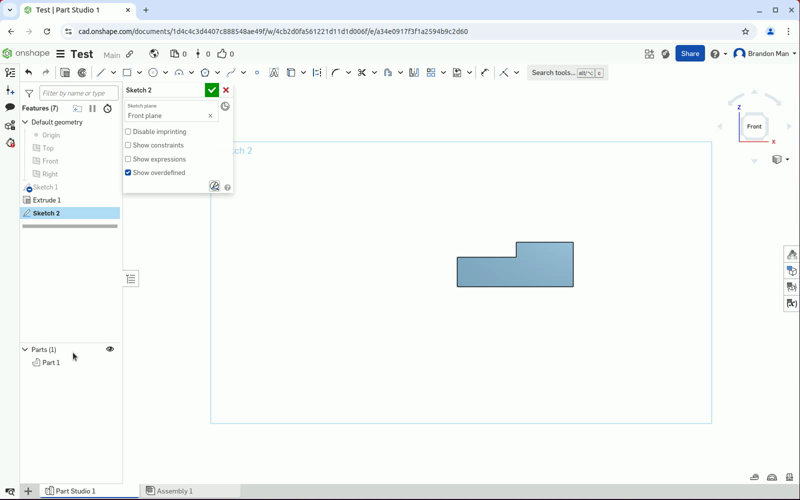
key(y)
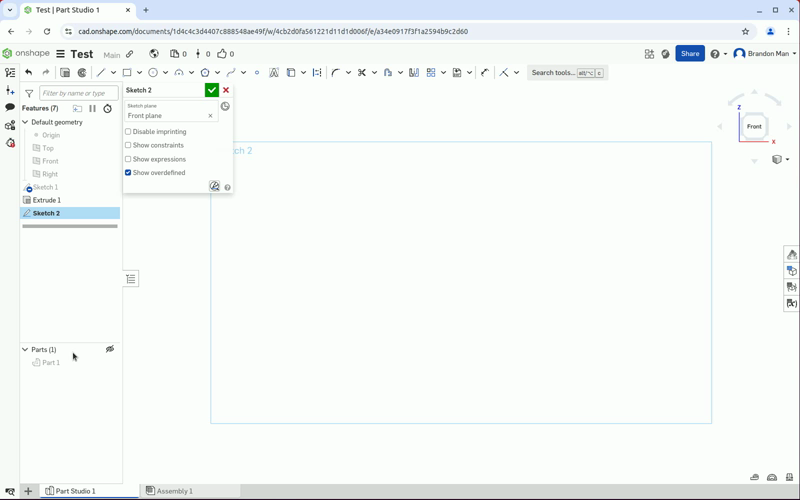
key(l)
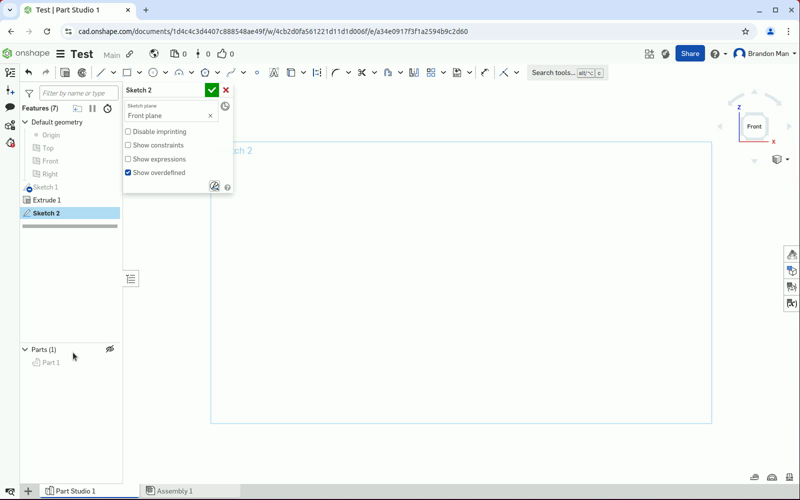
key_down(shift)
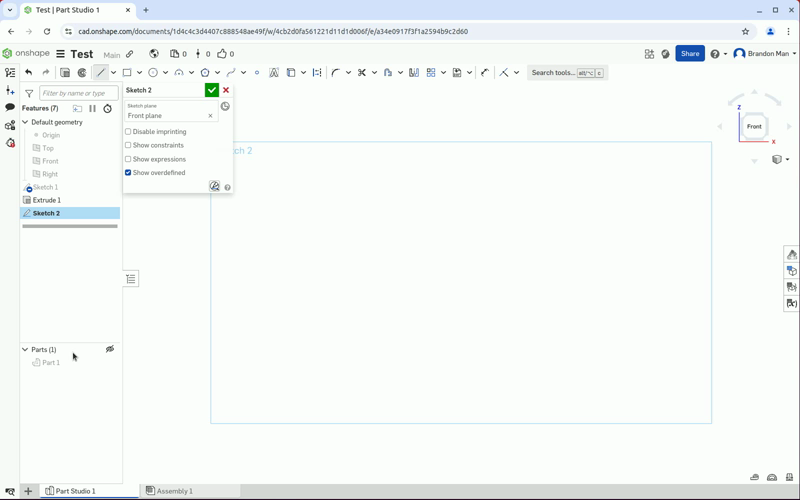
mouse_move(515, 241)
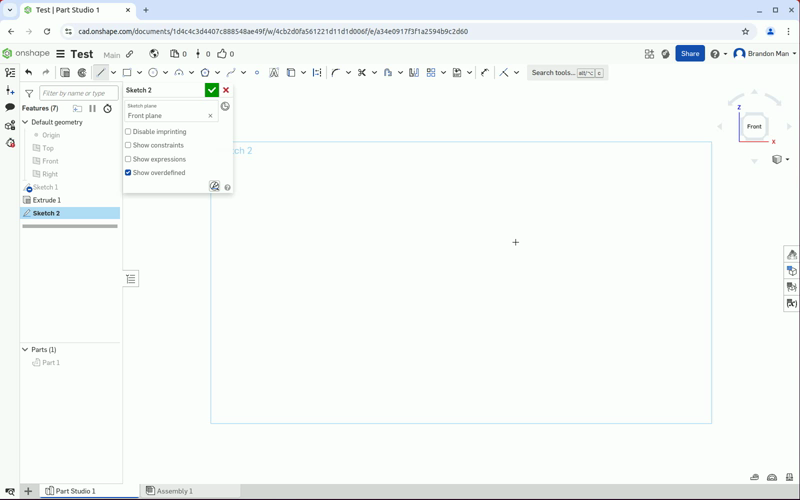
click(515, 241)
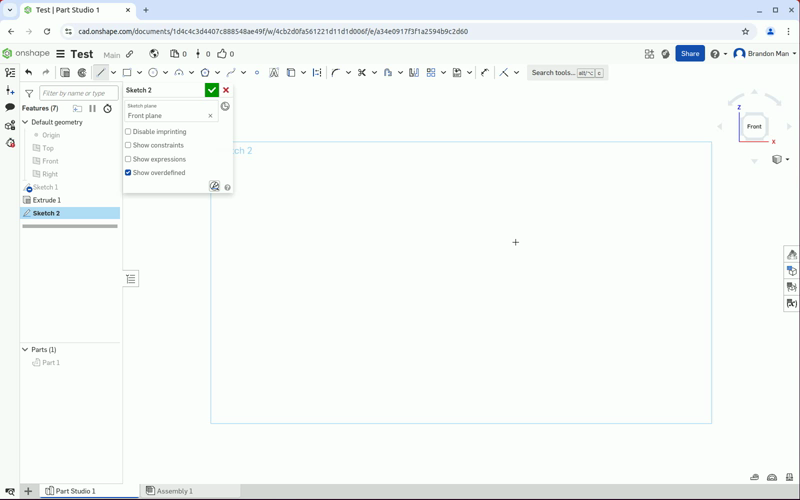
key_up(shift)
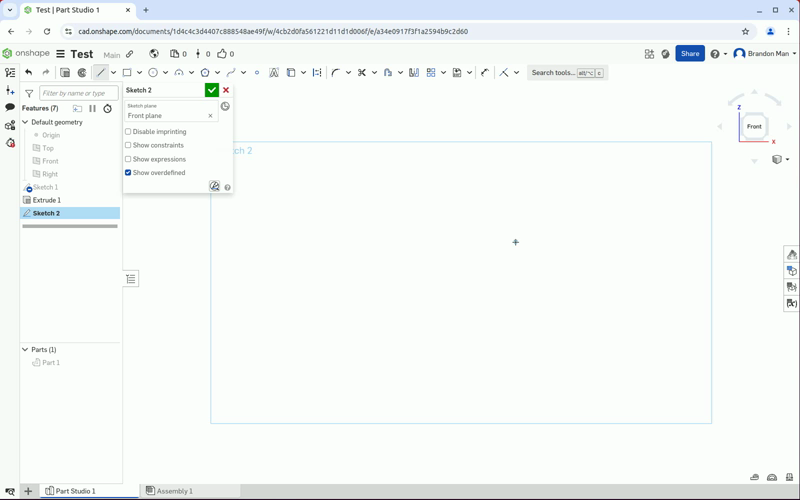
key_down(shift)
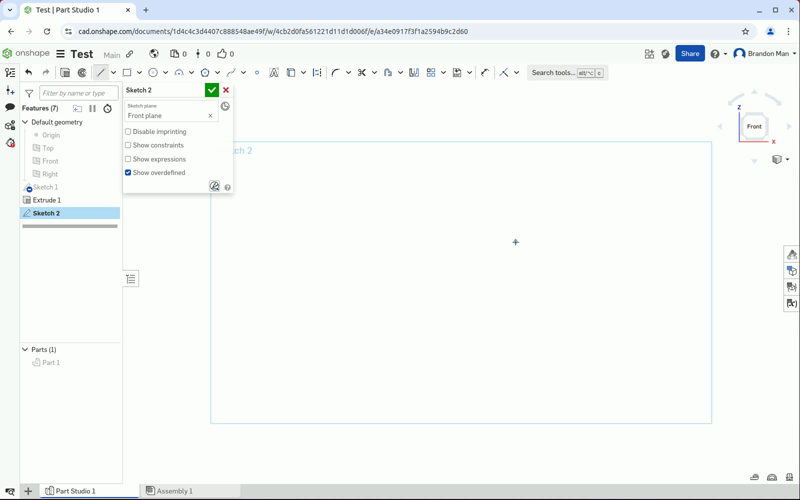
mouse_move(545, 241)
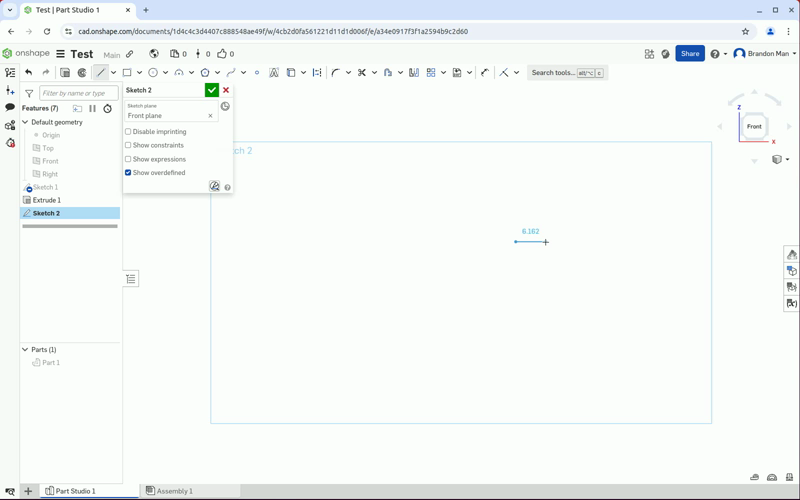
mouse_move(573, 241)
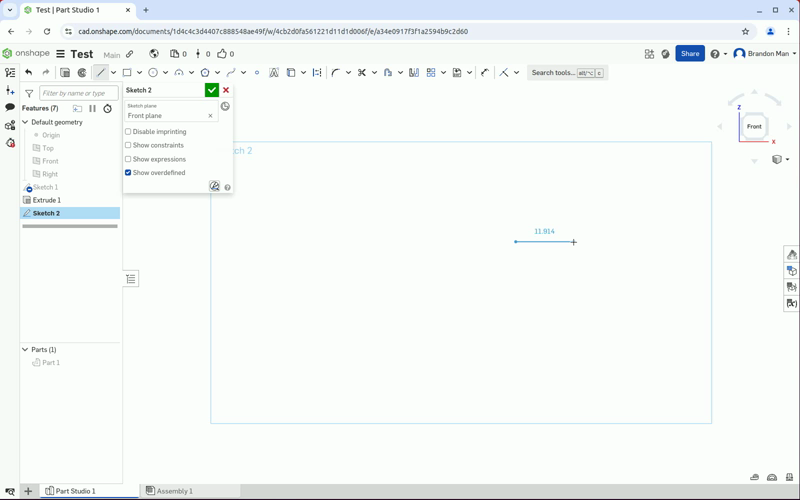
click(573, 241)
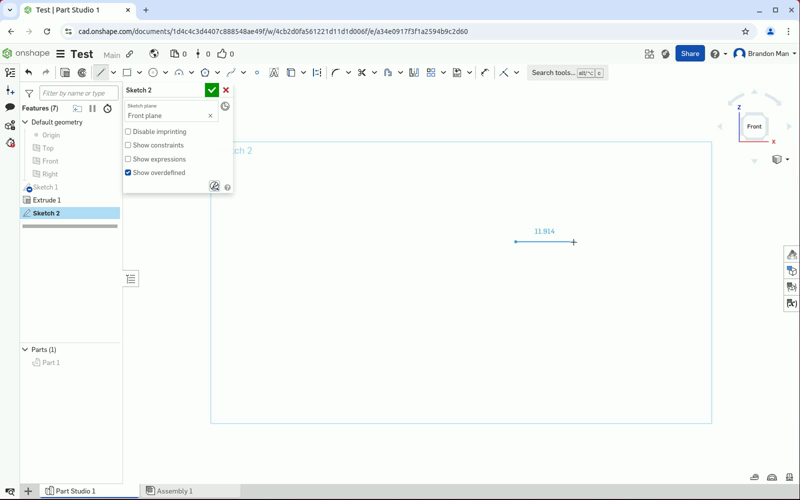
key_up(shift)
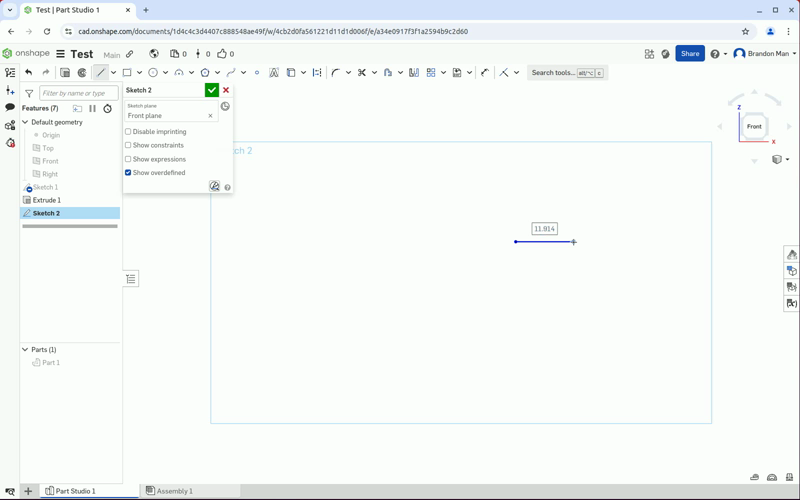
key_down(shift)
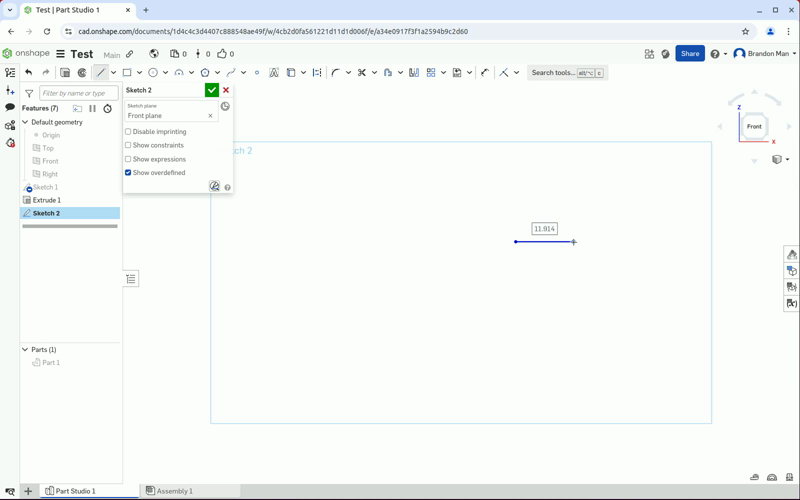
mouse_move(589, 241)
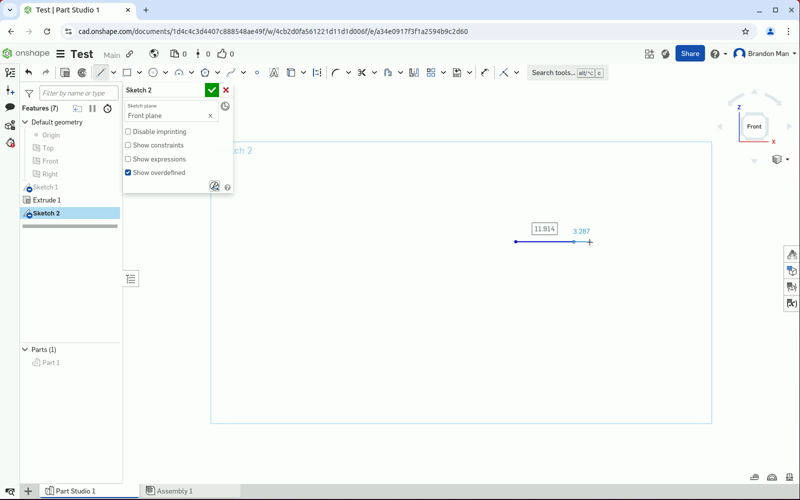
mouse_move(573, 228)
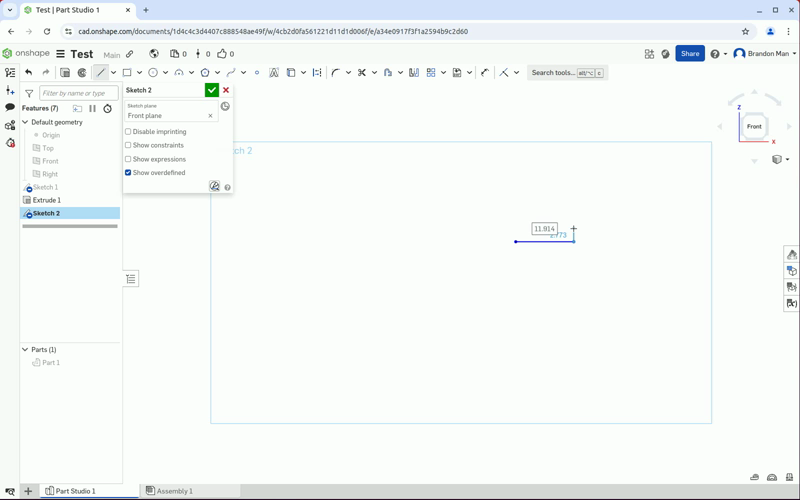
click(573, 228)
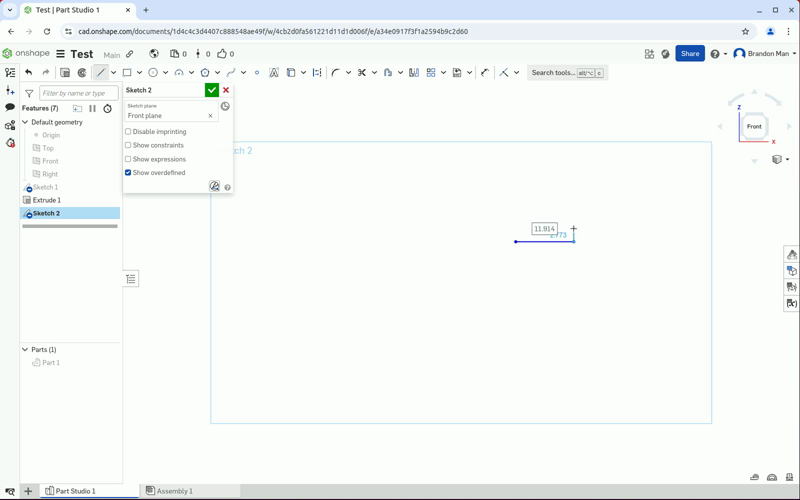
key_up(shift)
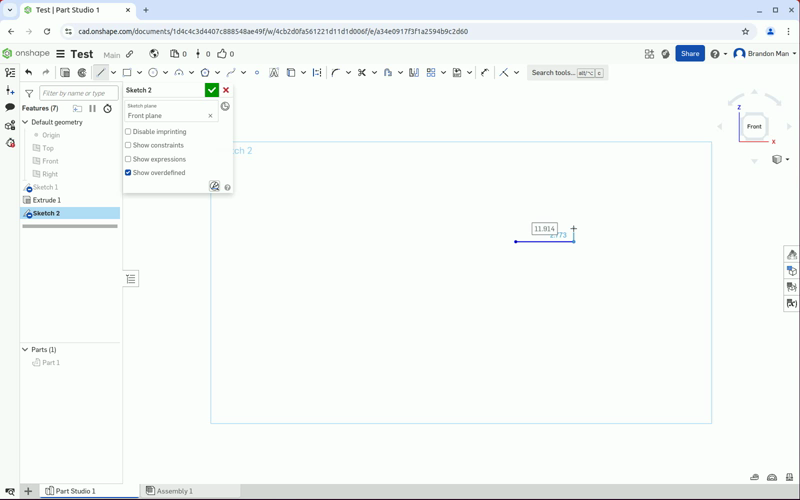
key_down(shift)
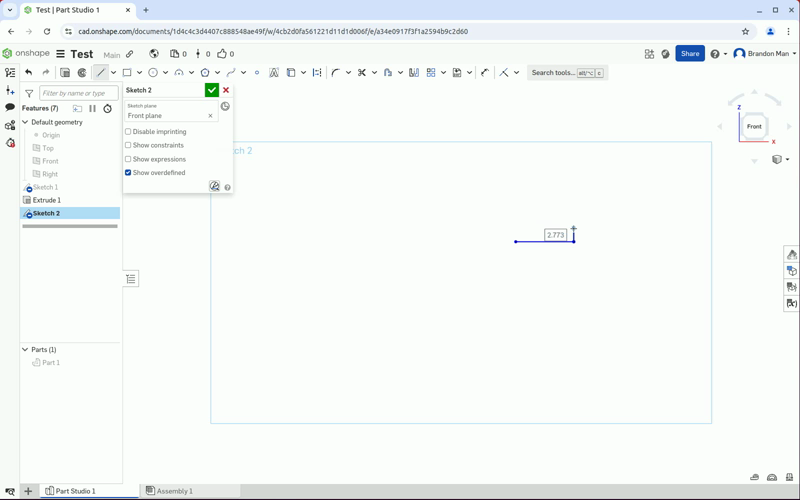
mouse_move(589, 228)
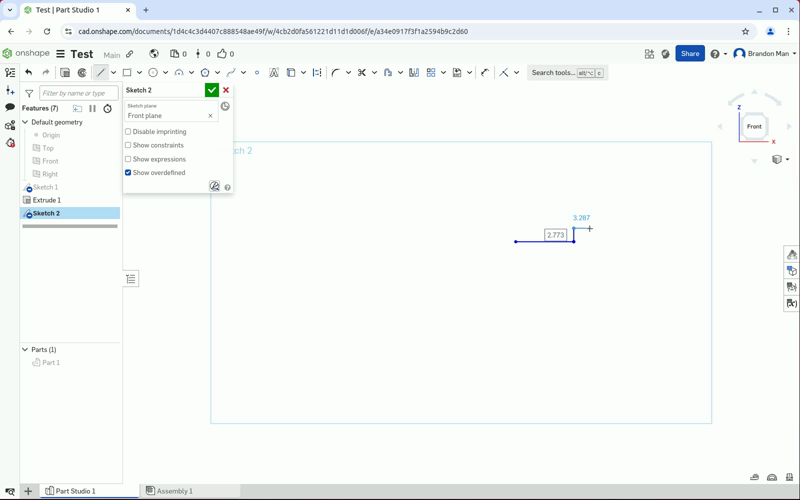
mouse_move(515, 228)
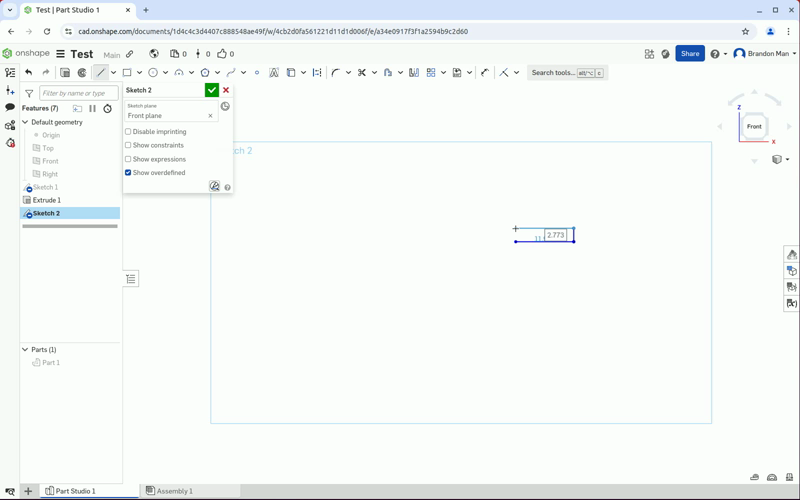
click(515, 228)
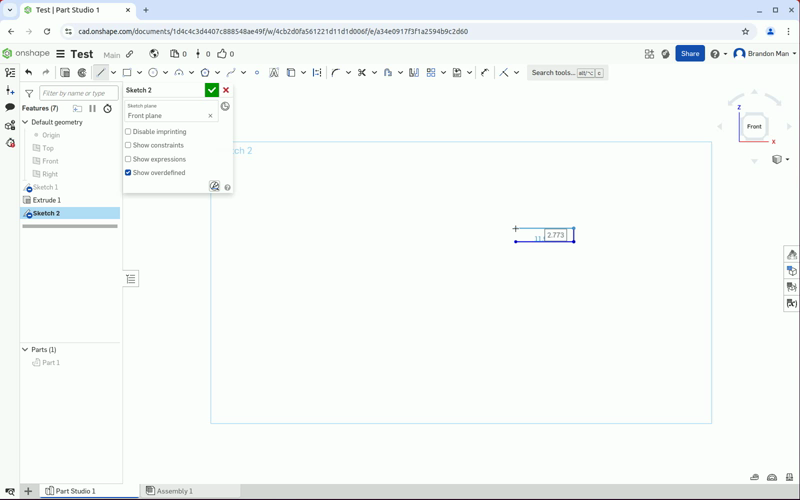
key_up(shift)
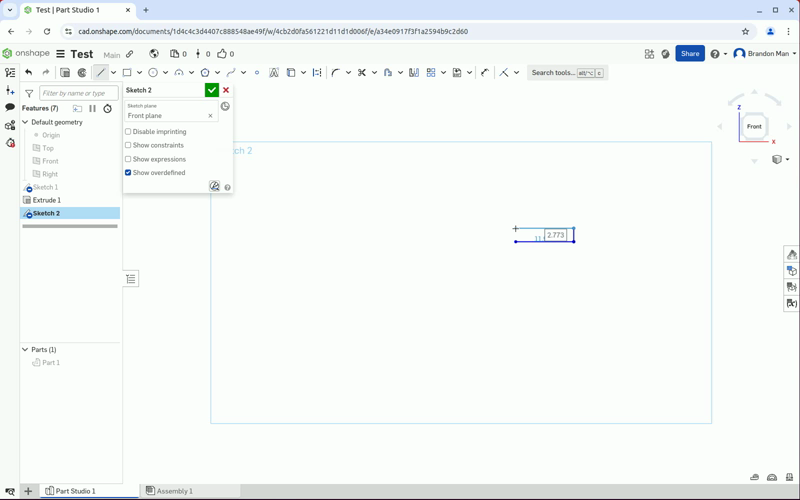
mouse_move(545, 228)
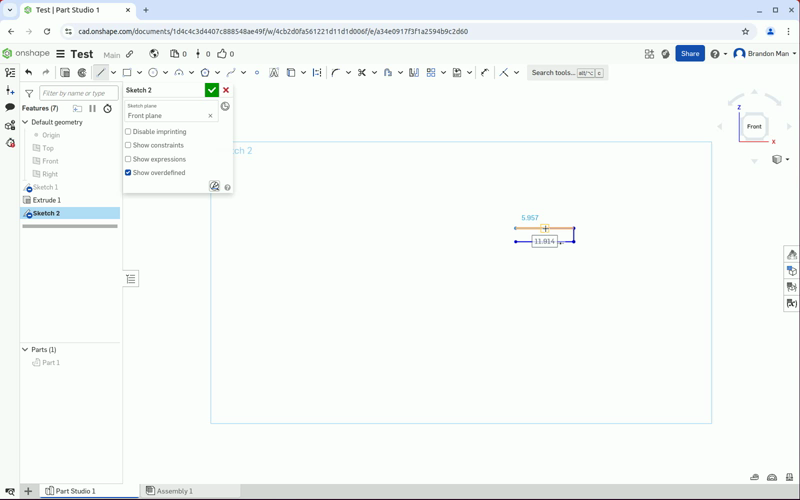
key_down(shift)
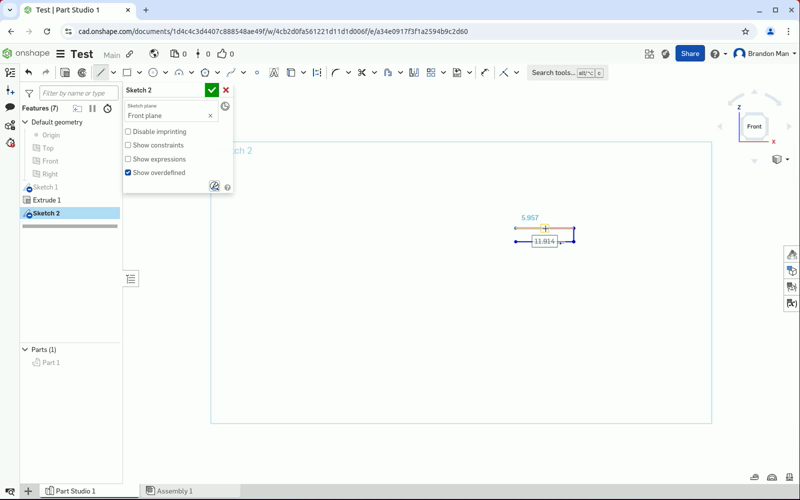
mouse_move(515, 241)
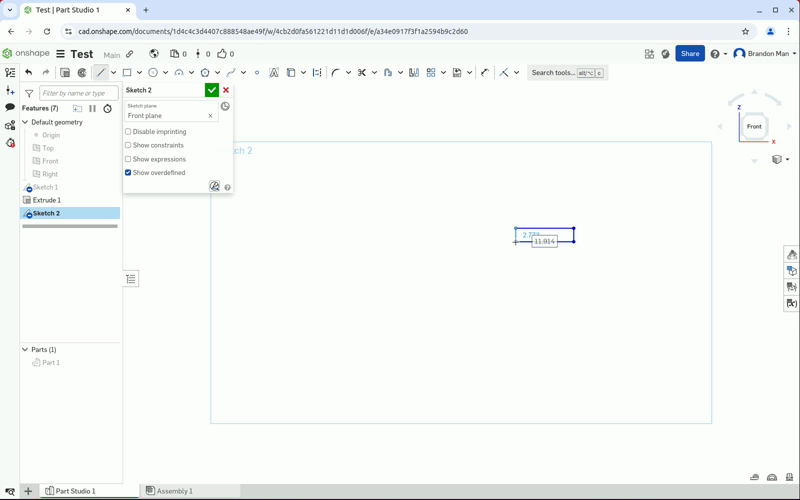
key_up(shift)
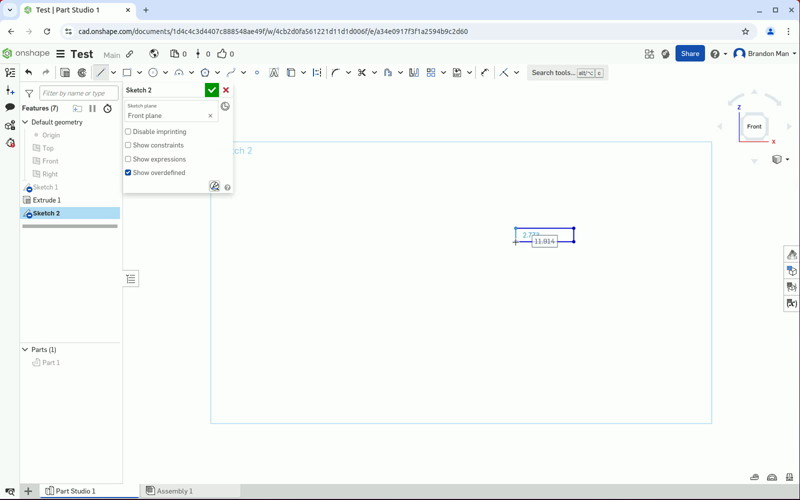
click(515, 241)
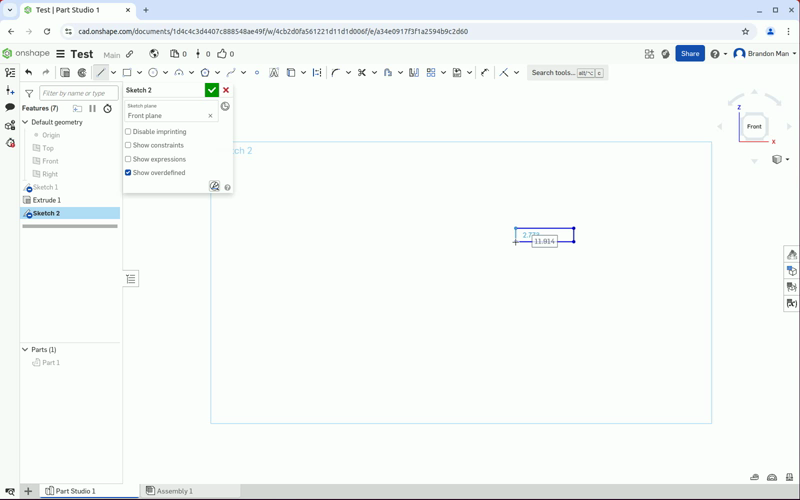
key(esc)
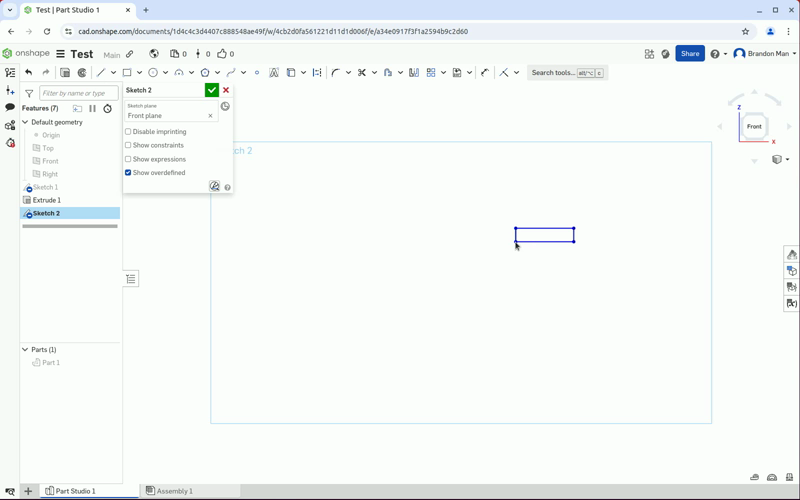
mouse_move(548, 238)
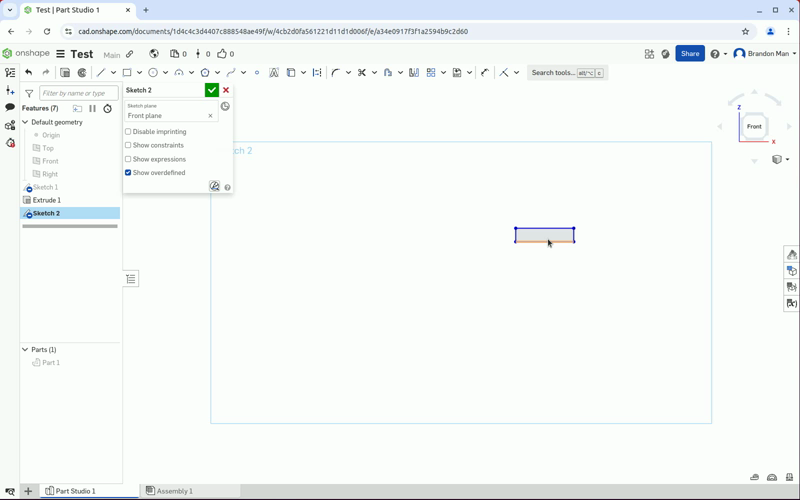
scroll(6)
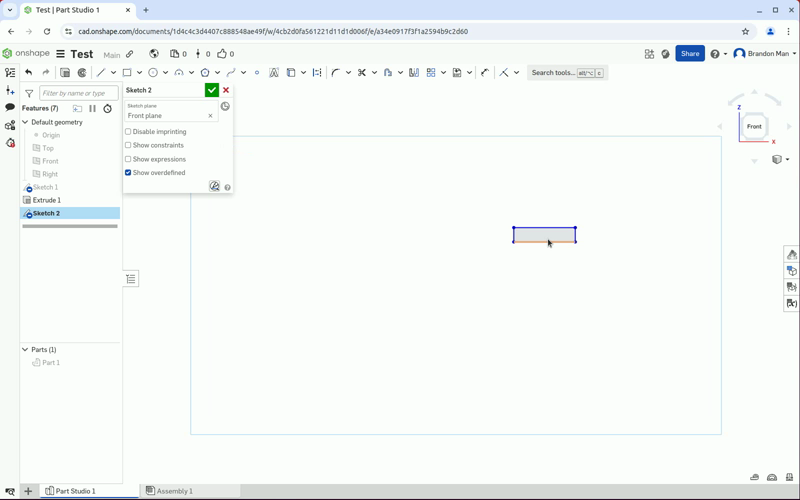
scroll(6)
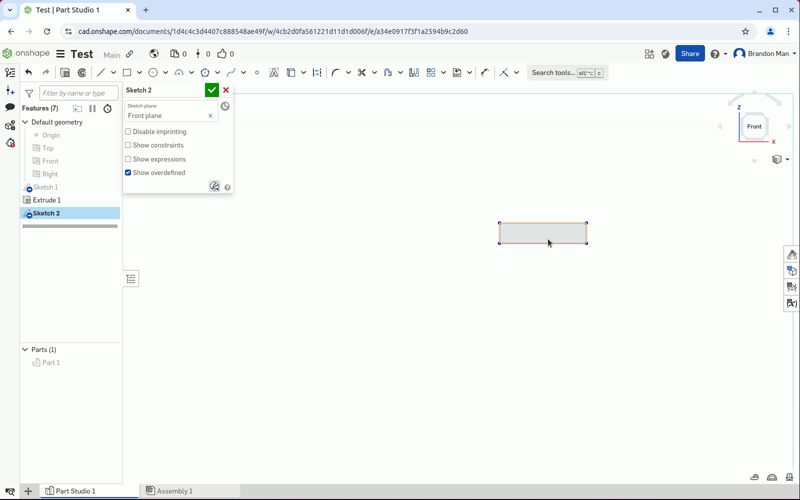
scroll(6)
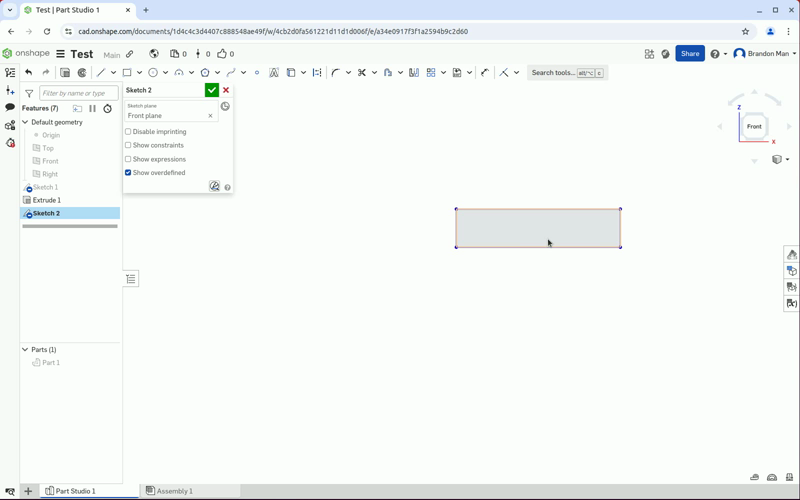
scroll(6)
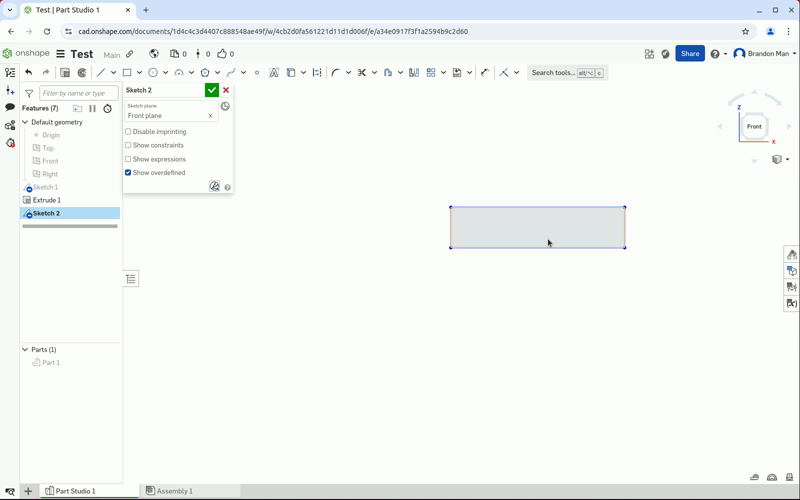
scroll(6)
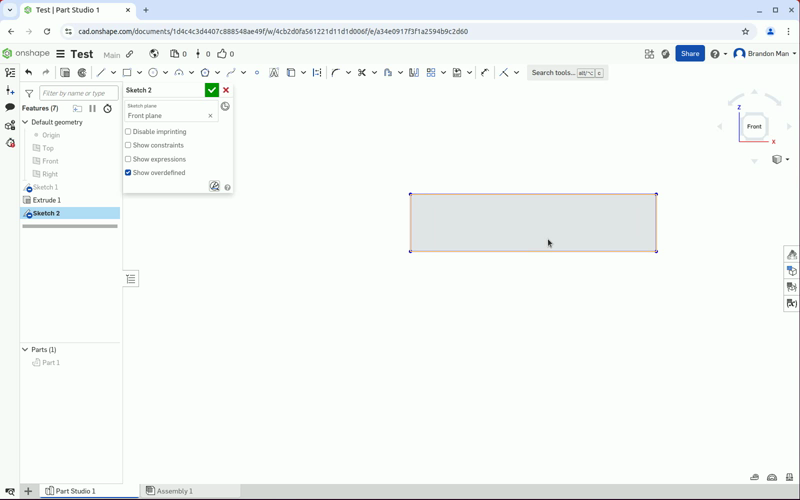
scroll(6)
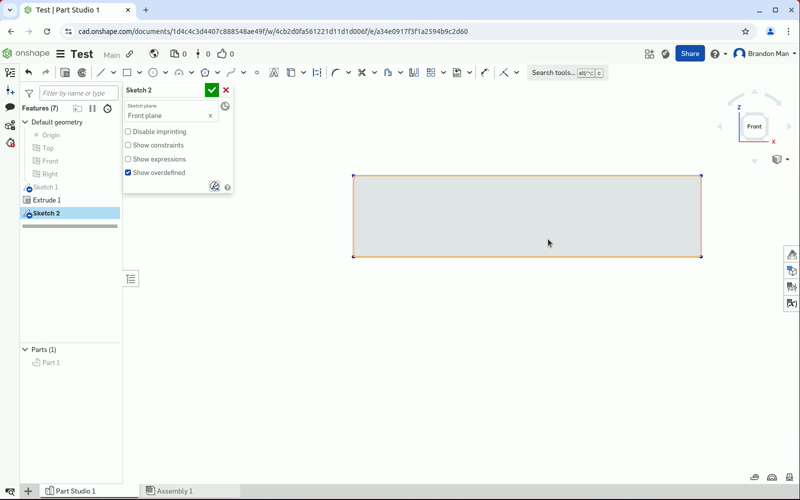
scroll(6)
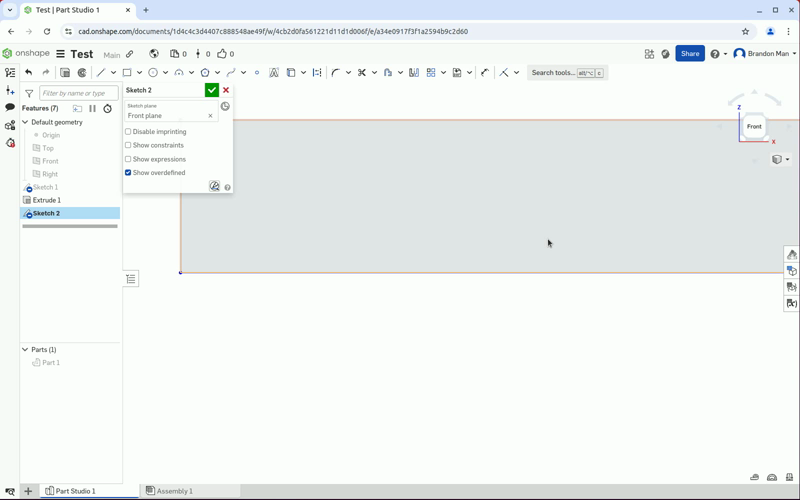
click(548, 238)
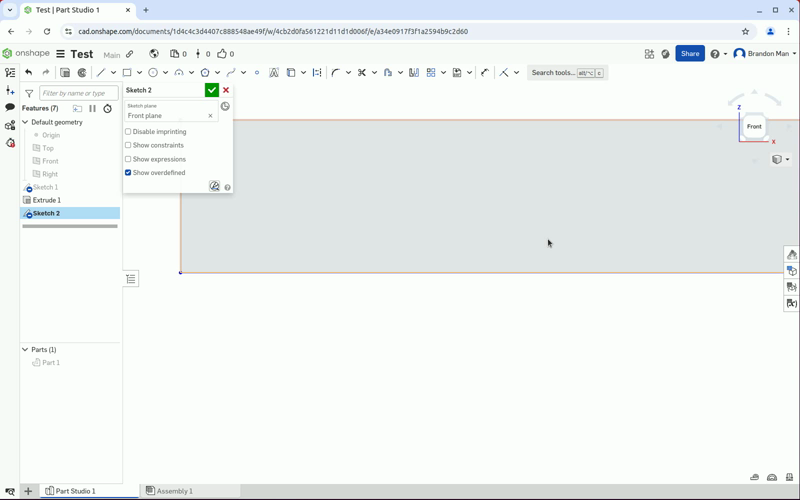
scroll(-6)
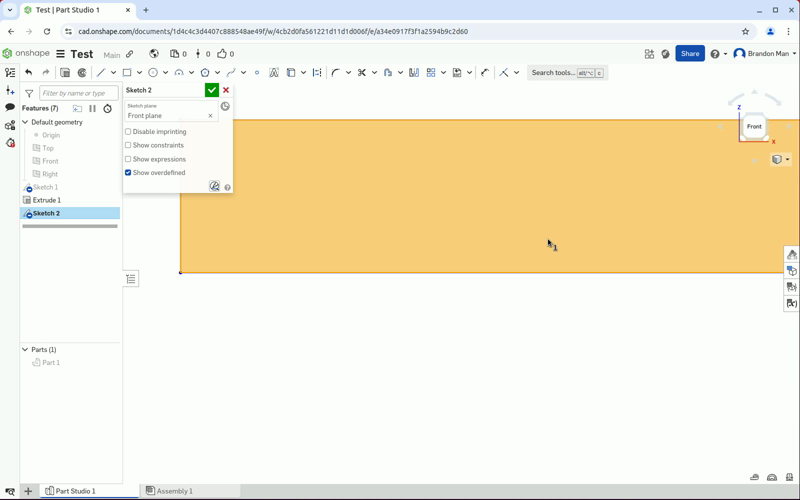
scroll(-6)
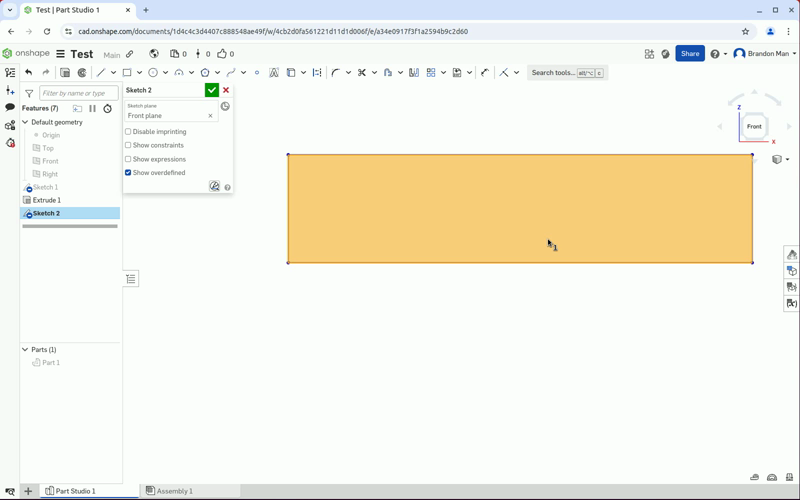
scroll(-6)
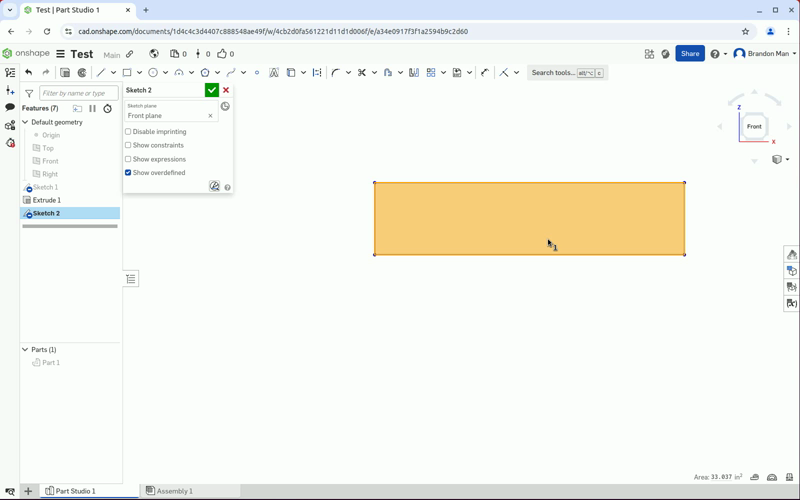
scroll(-6)
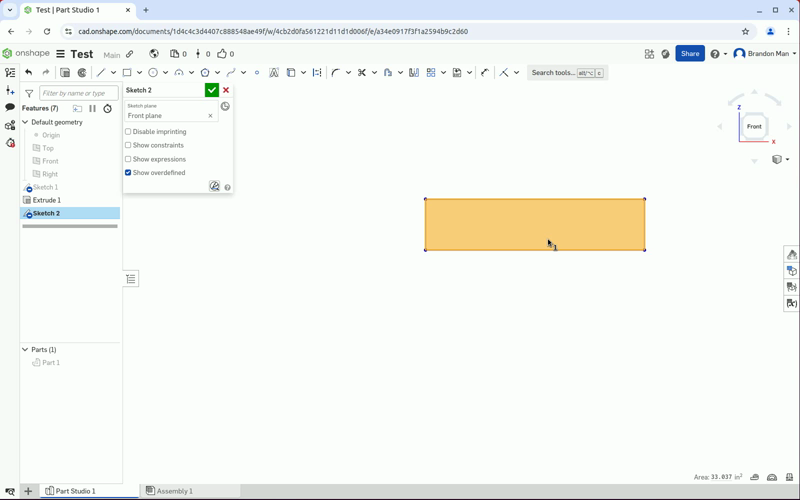
scroll(-6)
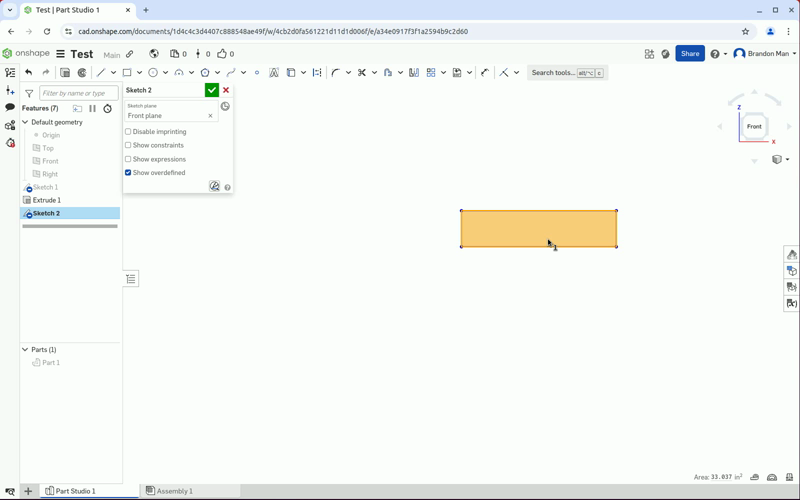
scroll(-6)
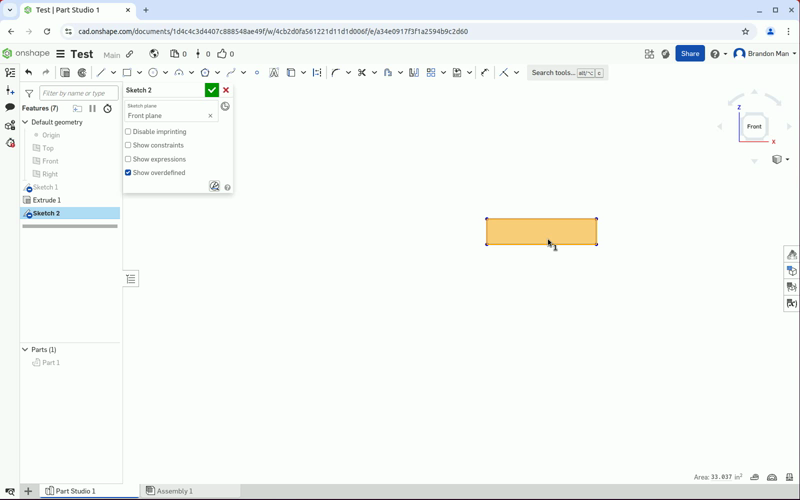
scroll(-6)
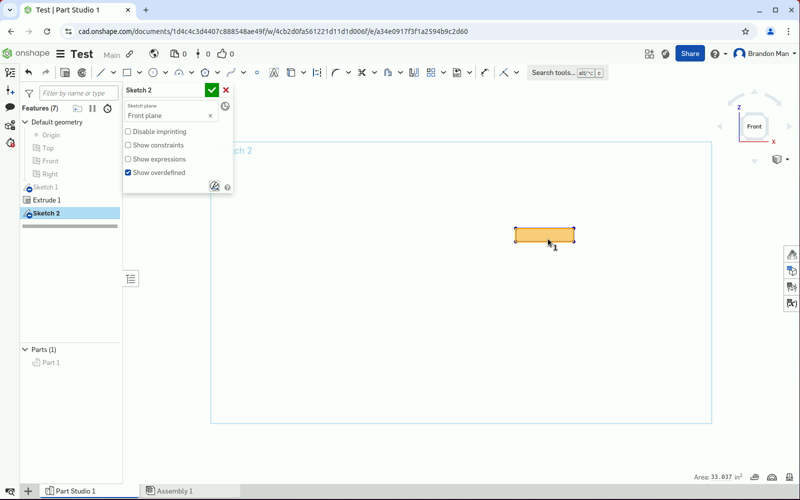
mouse_move(73, 352)
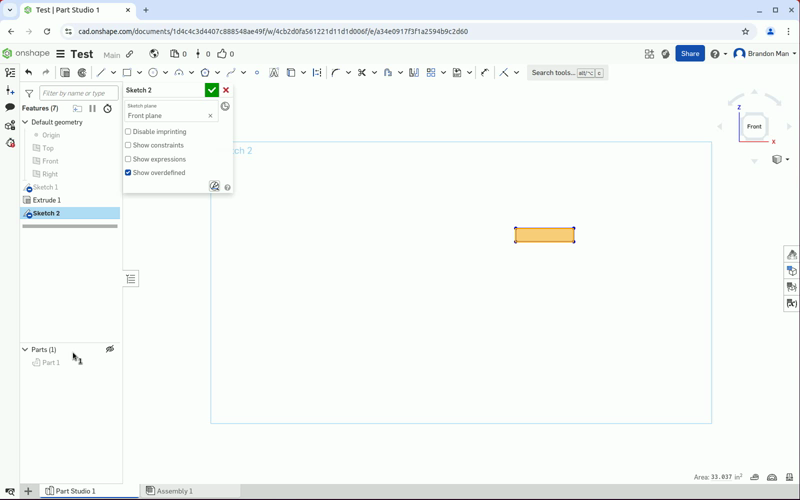
key(shift+y)
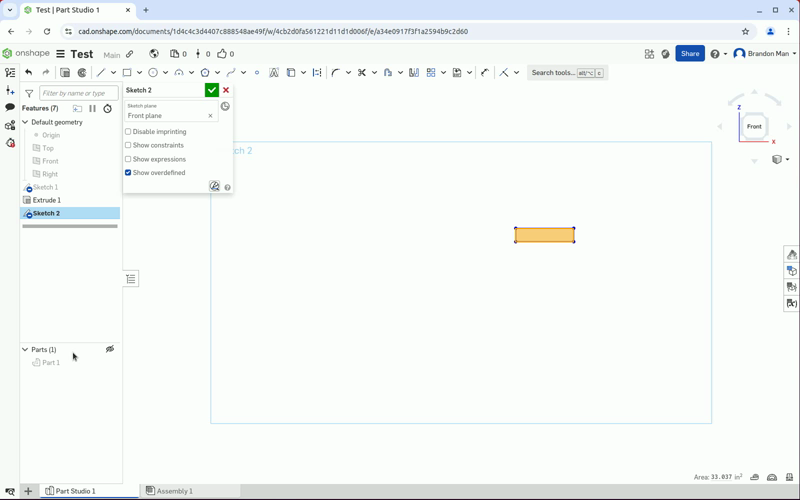
key(shift+e)
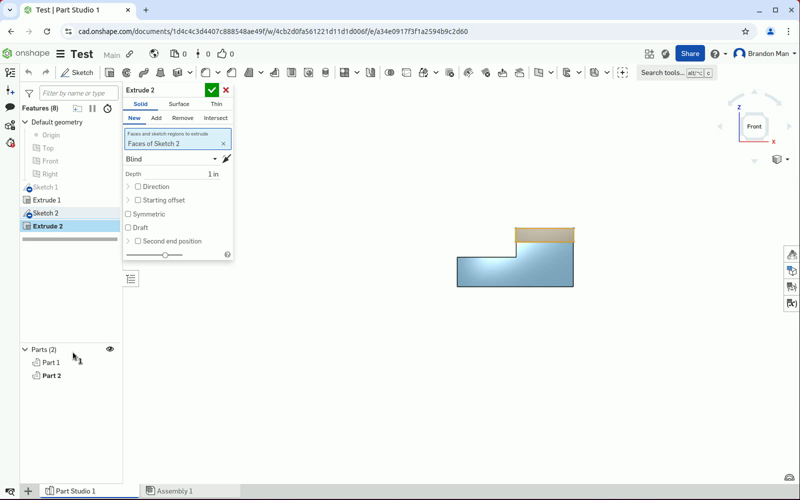
mouse_move(143, 106)
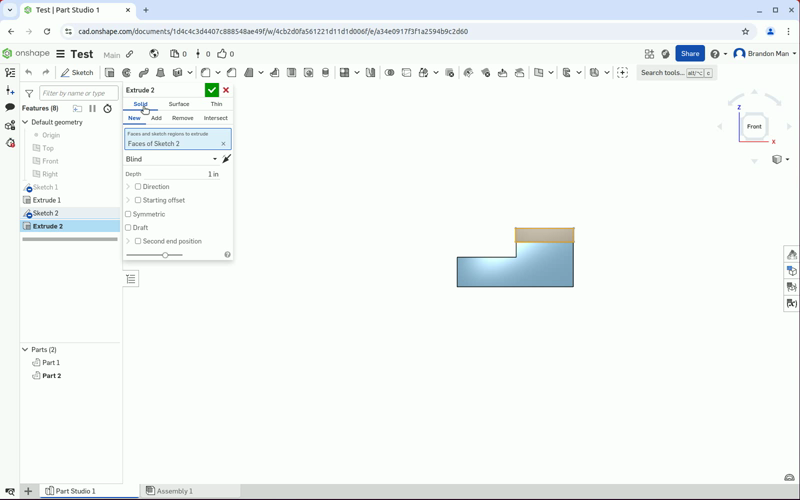
click(143, 106)
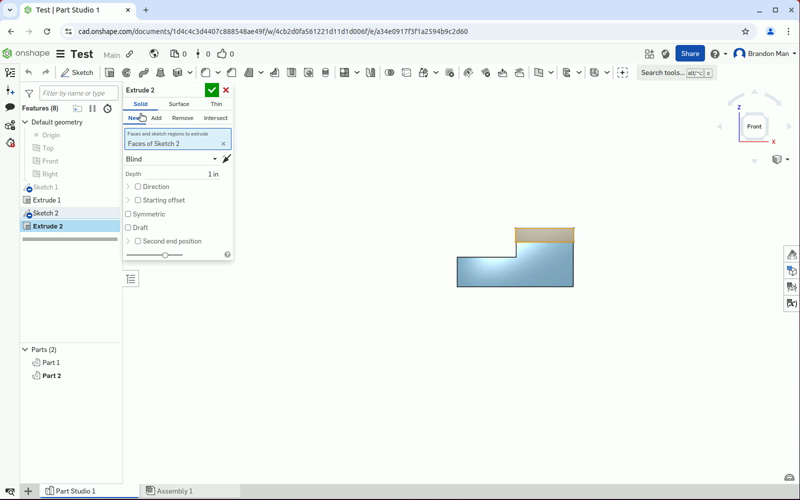
mouse_move(137, 120)
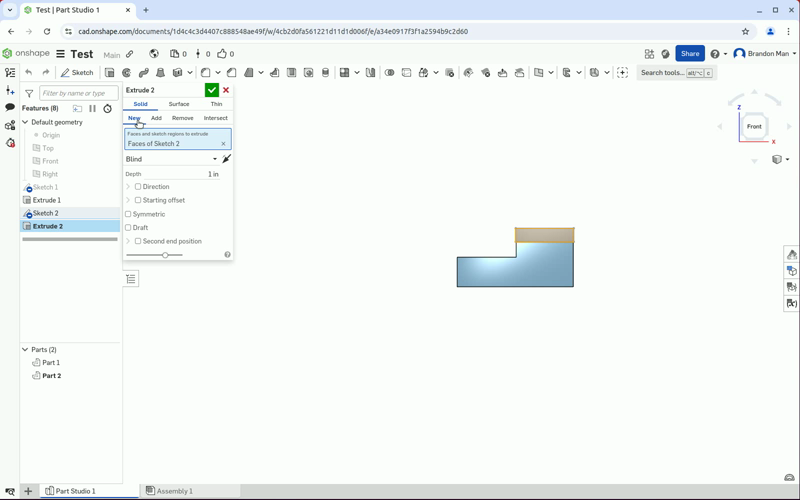
click(137, 120)
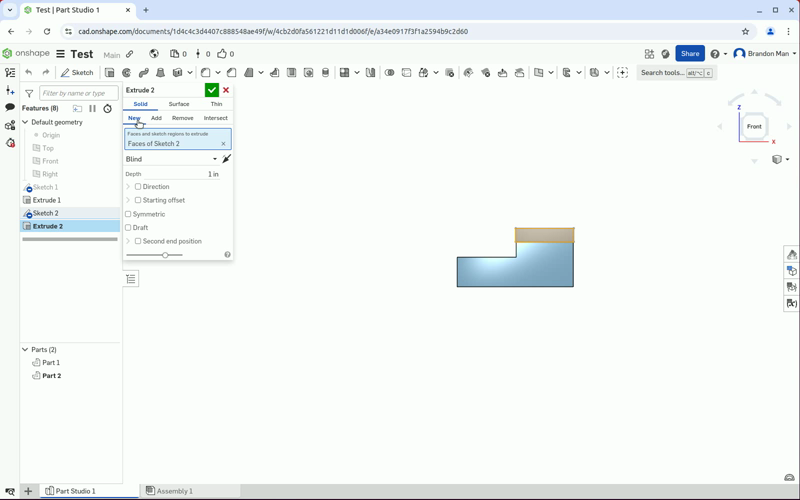
key(tab, 4)
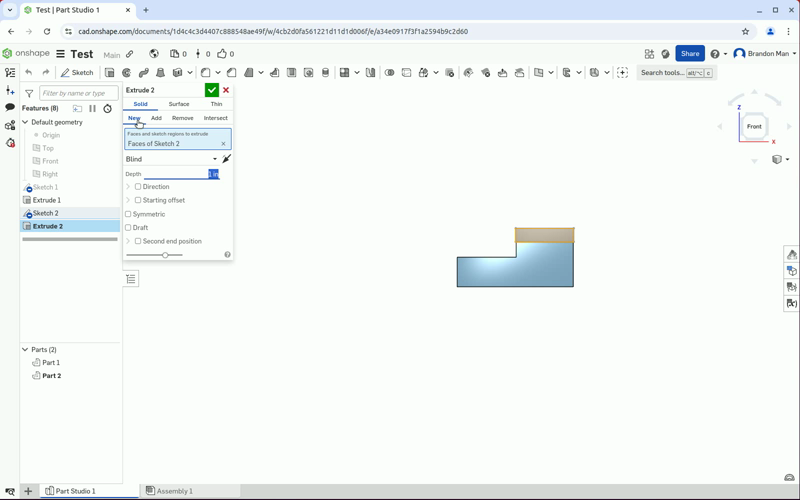
text(9.628)
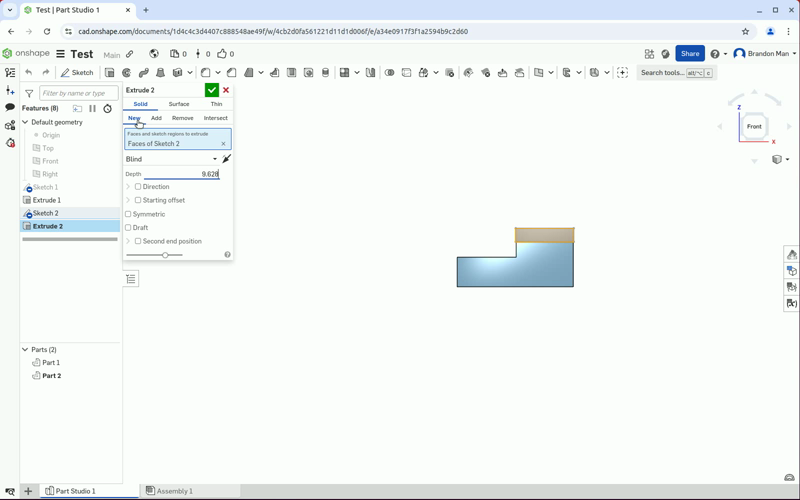
key(enter)
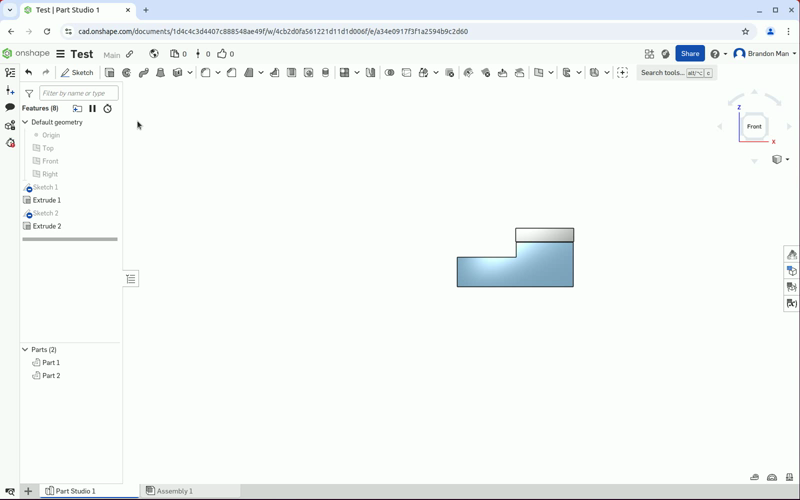
key(shift+h)
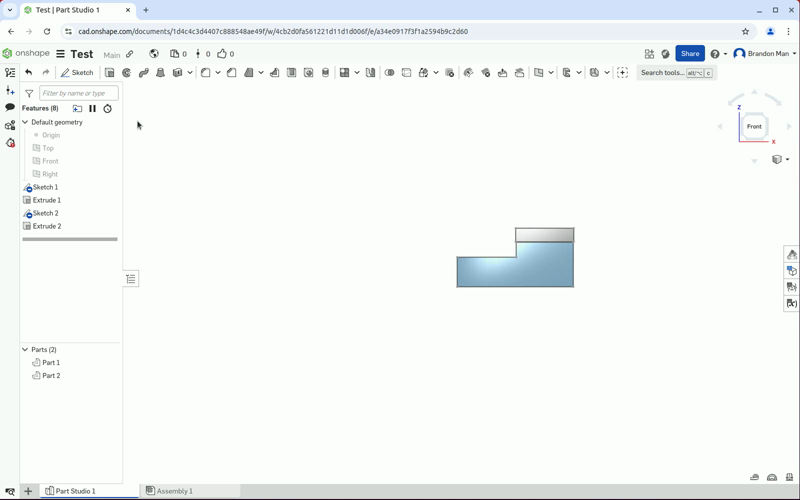
key(shift+h)
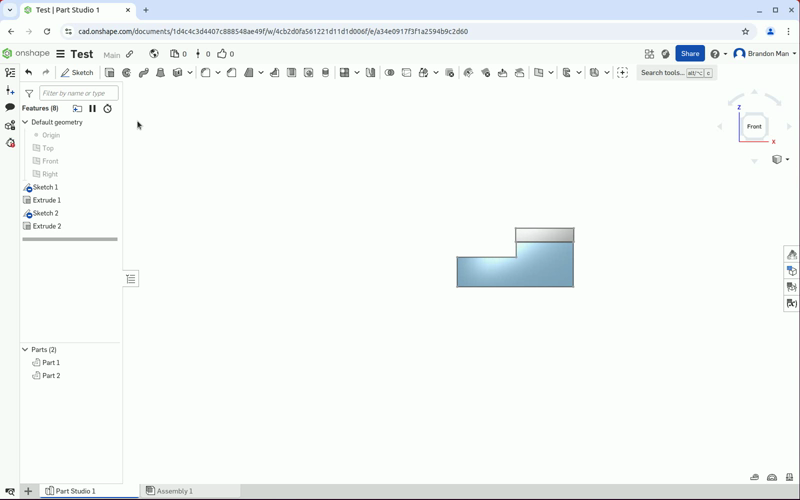
key(shift+7)
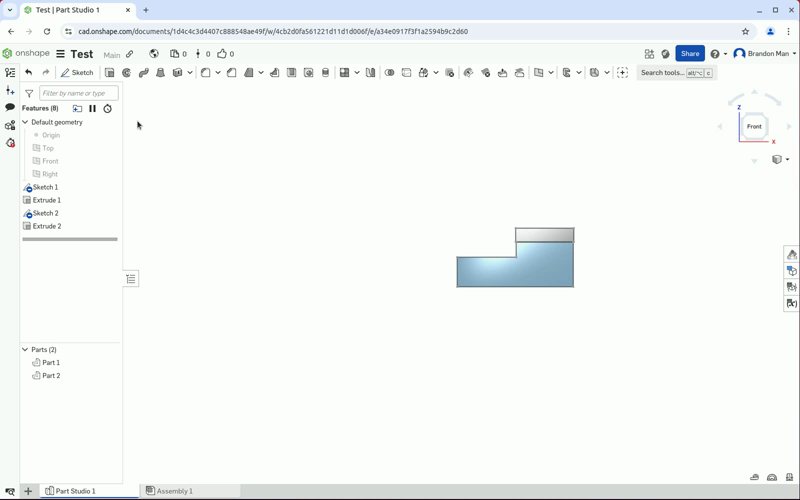
key(left, 2)
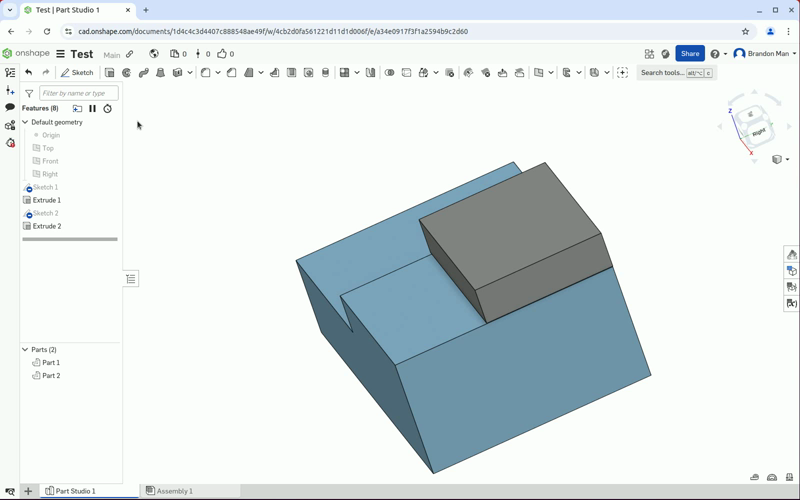
key(down, 2)
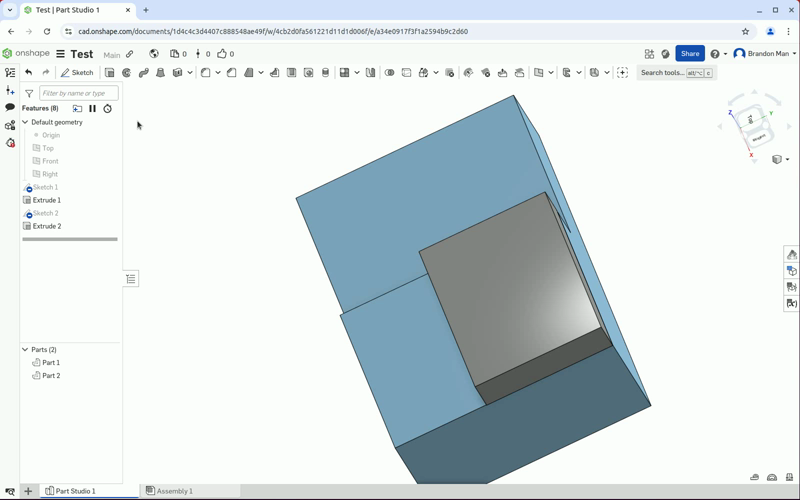
key(up, 2)
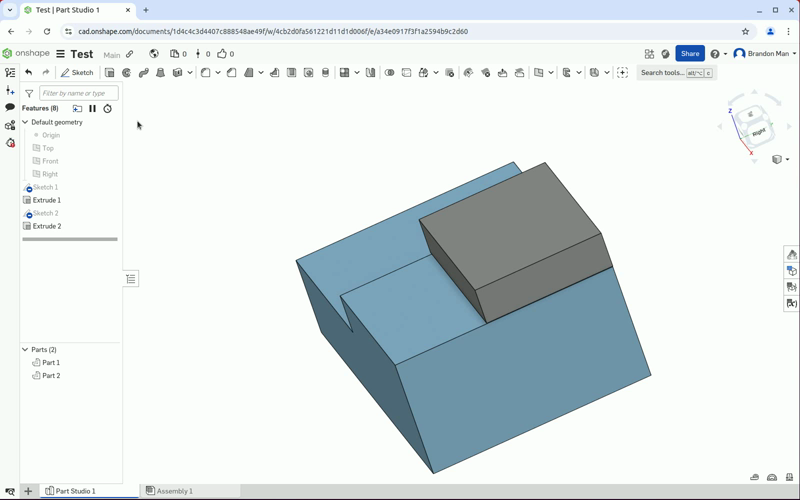
key(right, 2)
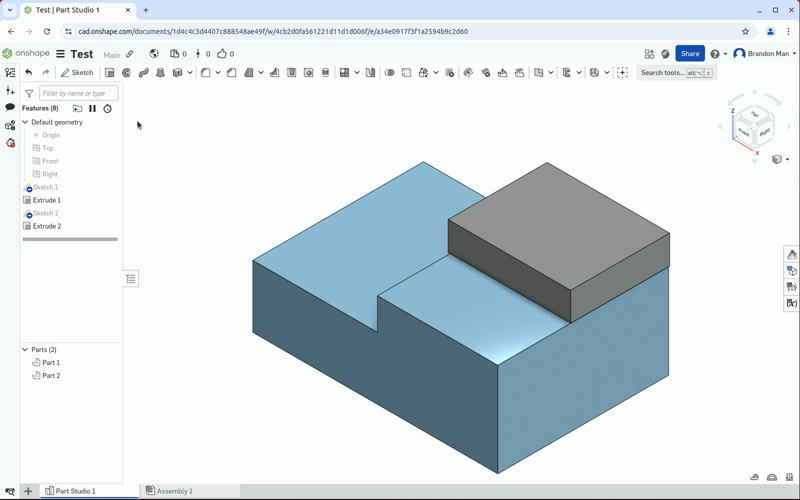
mouse_move(73, 189)
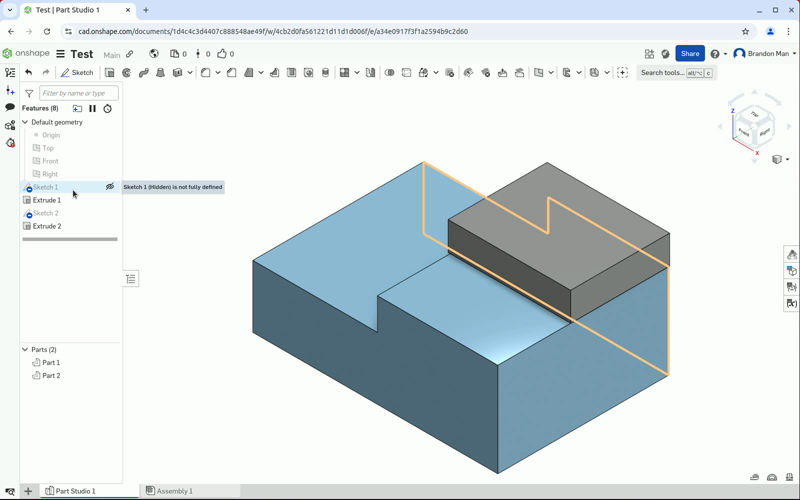
click(73, 189)